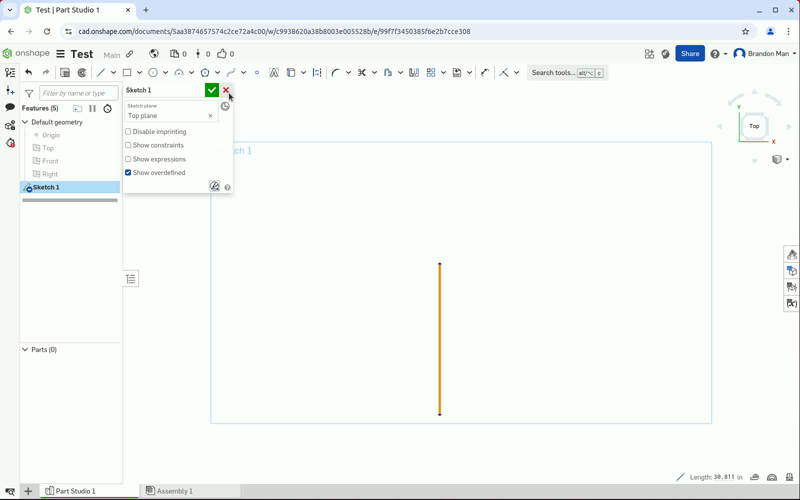
key(shift+h)
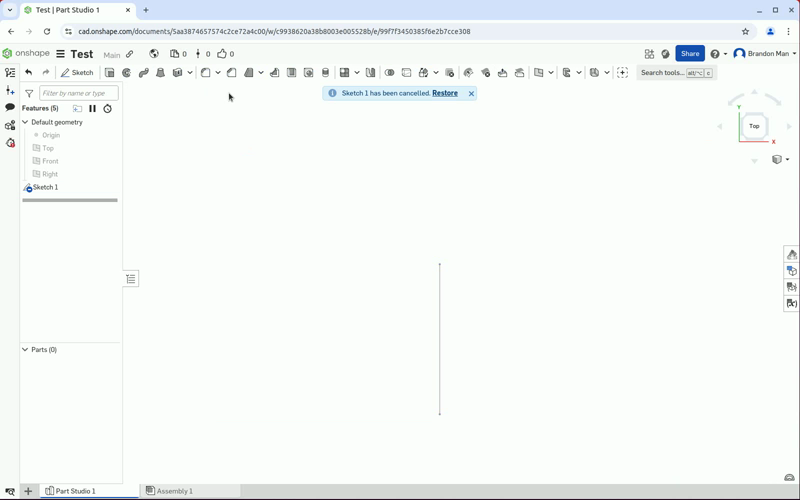
key(shift+s)
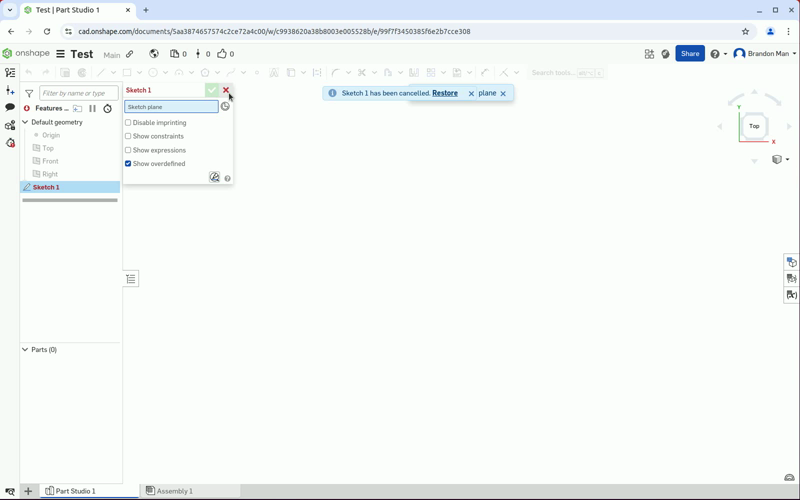
mouse_move(73, 150)
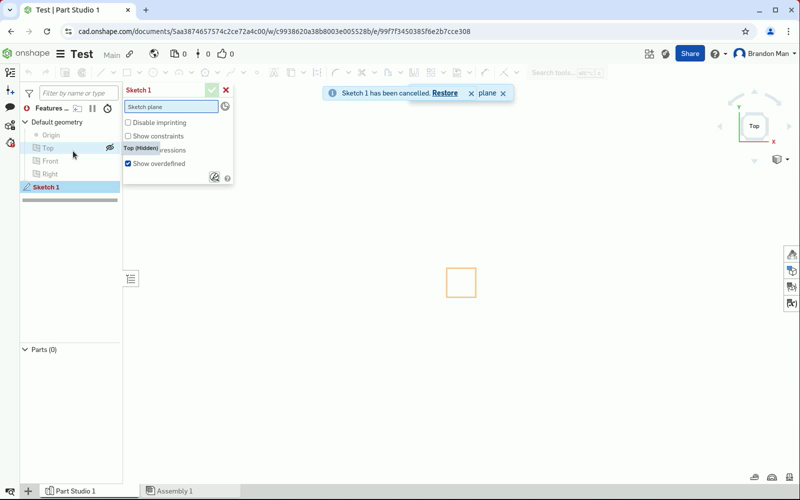
click(73, 150)
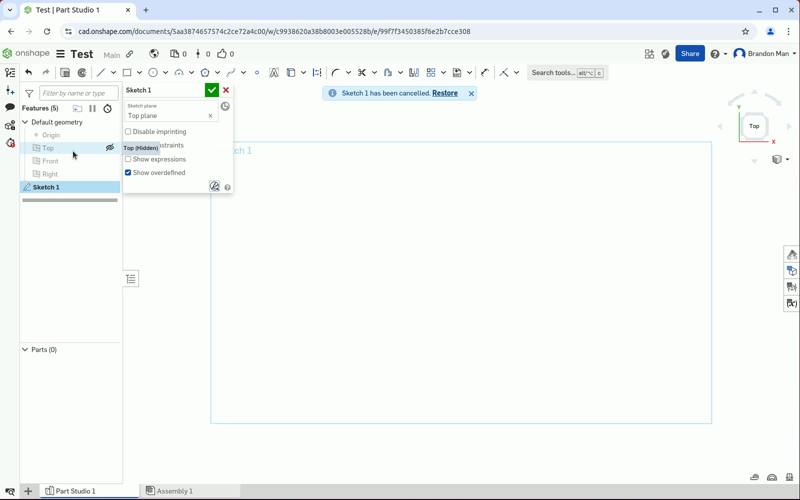
mouse_move(73, 352)
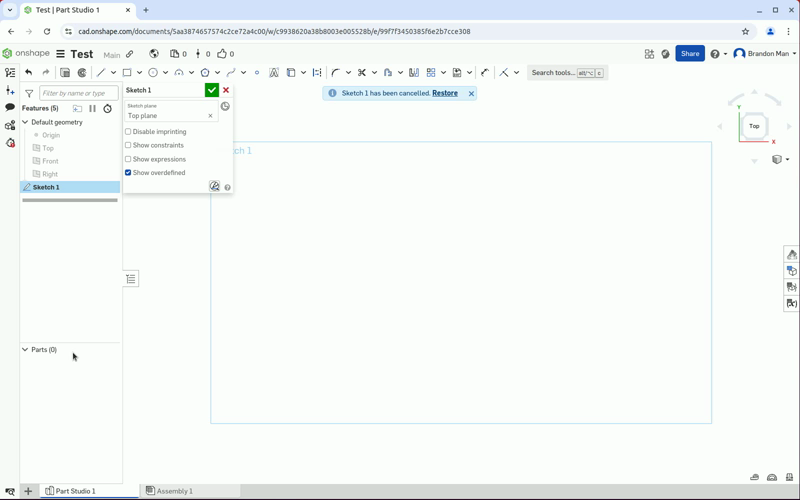
key(y)
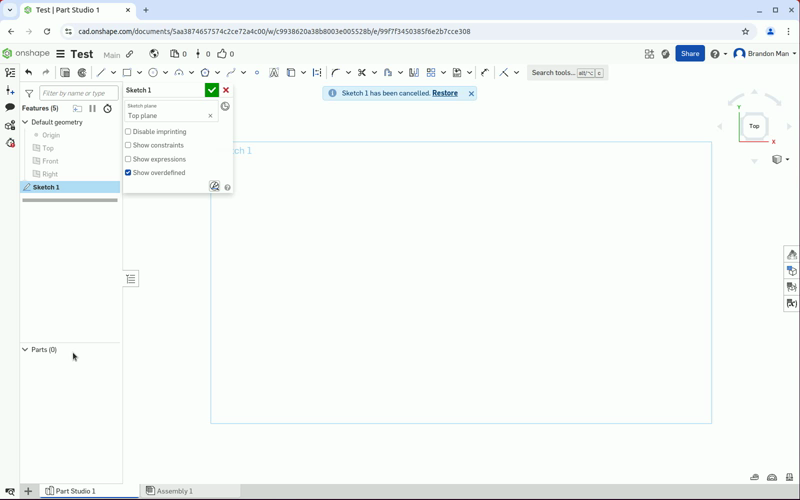
key(c)
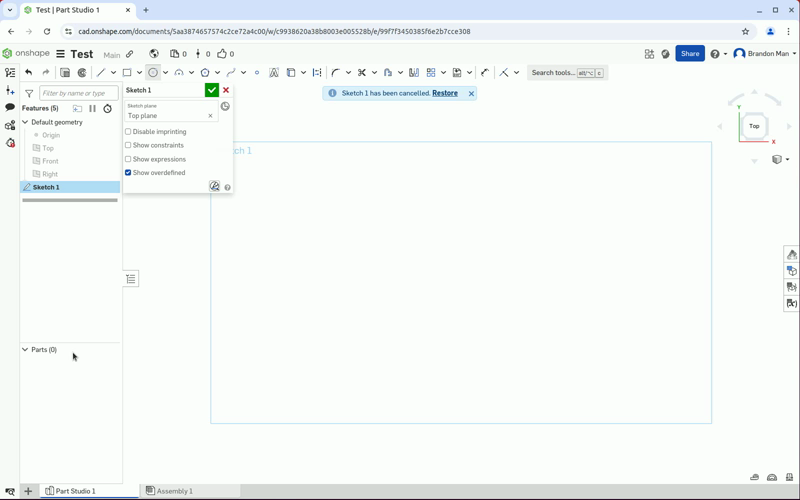
key_down(shift)
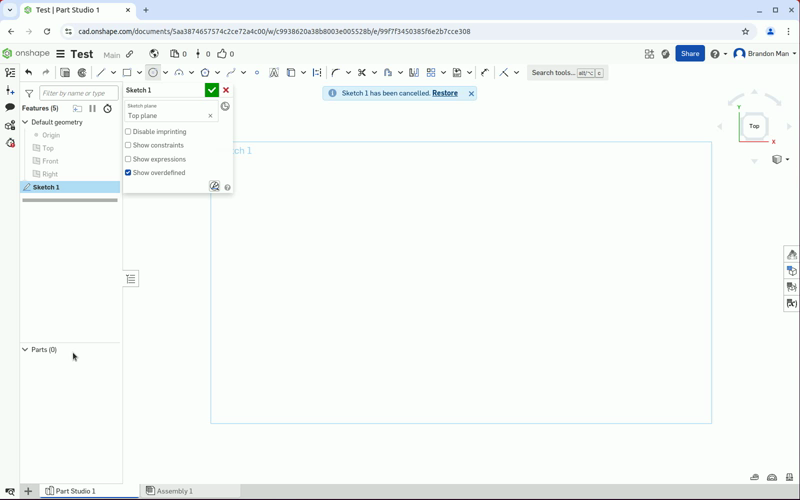
mouse_move(404, 282)
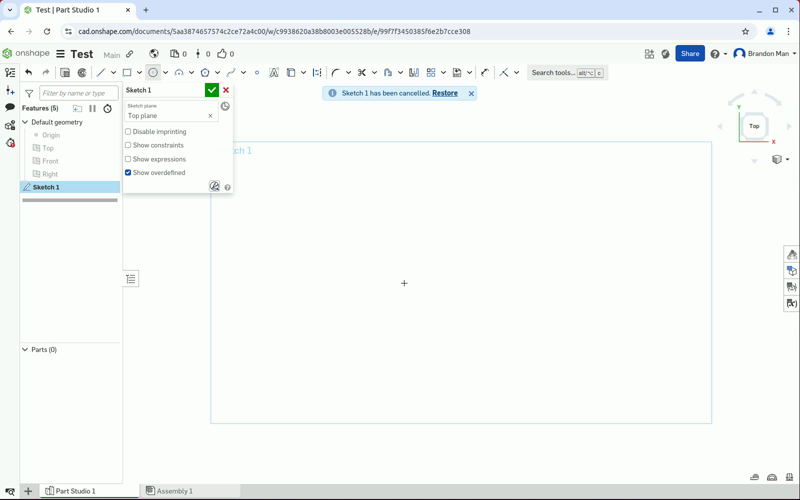
click(404, 282)
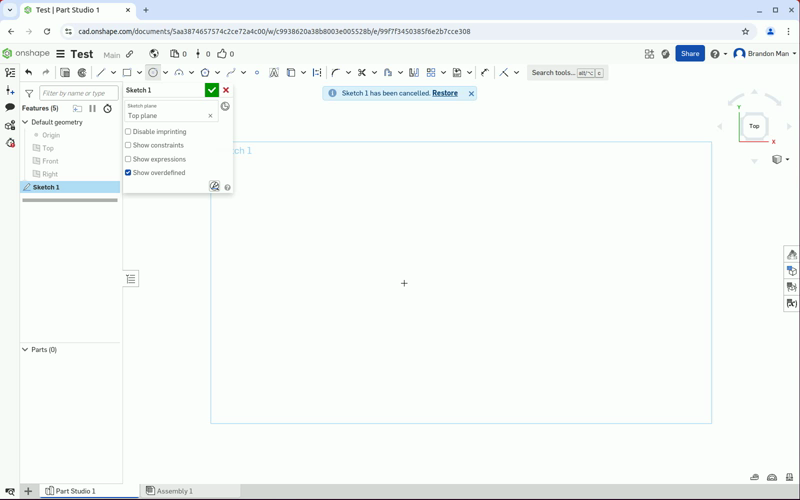
key_up(shift)
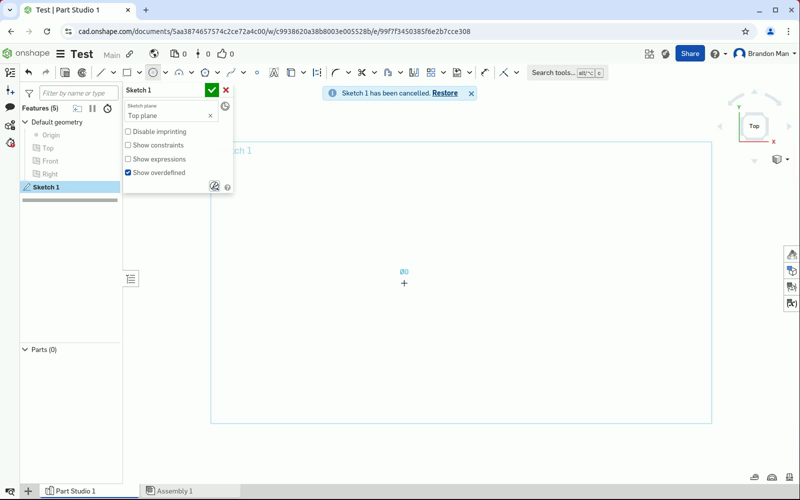
mouse_move(459, 282)
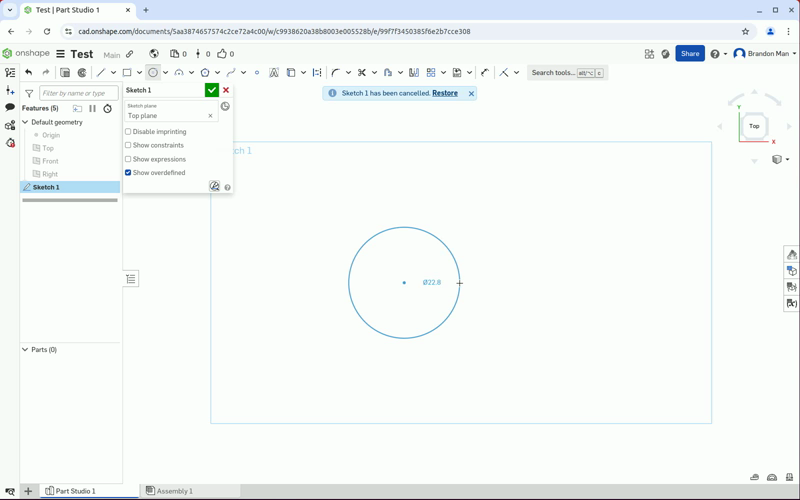
click(459, 282)
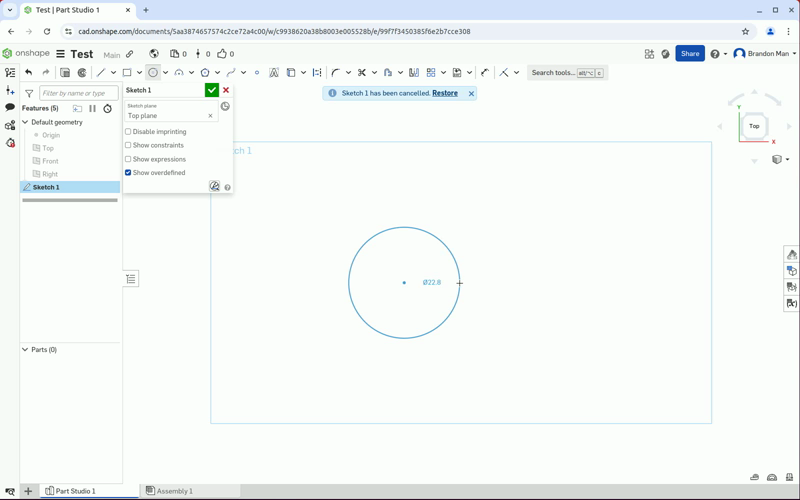
key(esc)
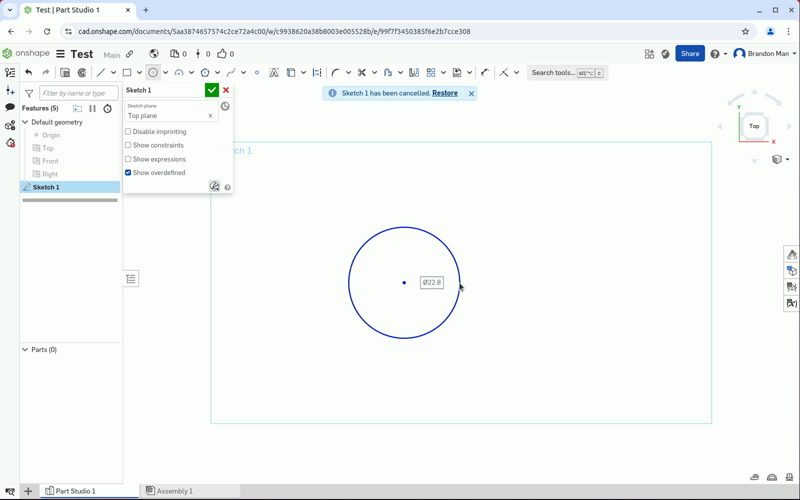
mouse_move(430, 282)
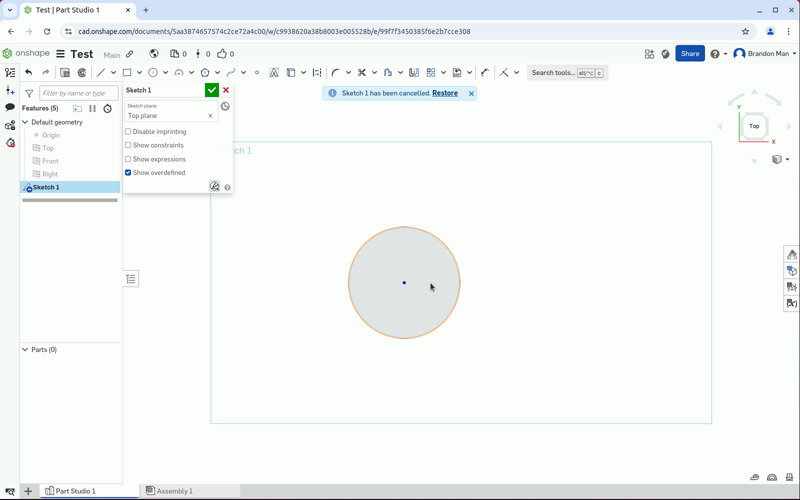
click(430, 282)
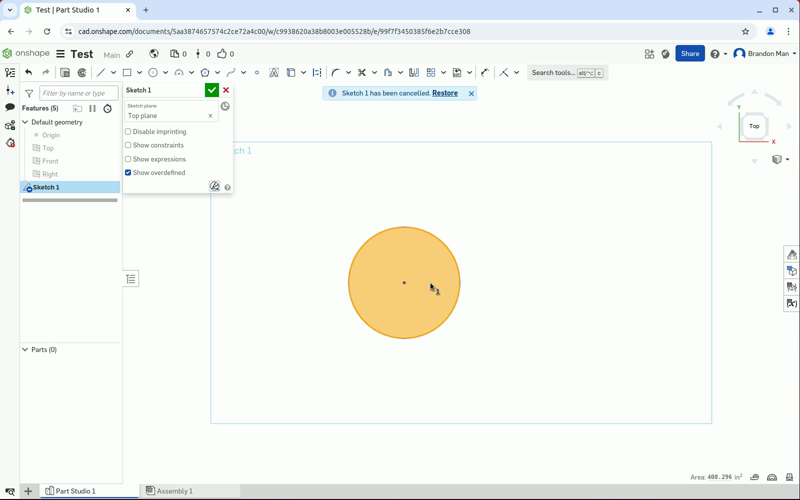
mouse_move(73, 352)
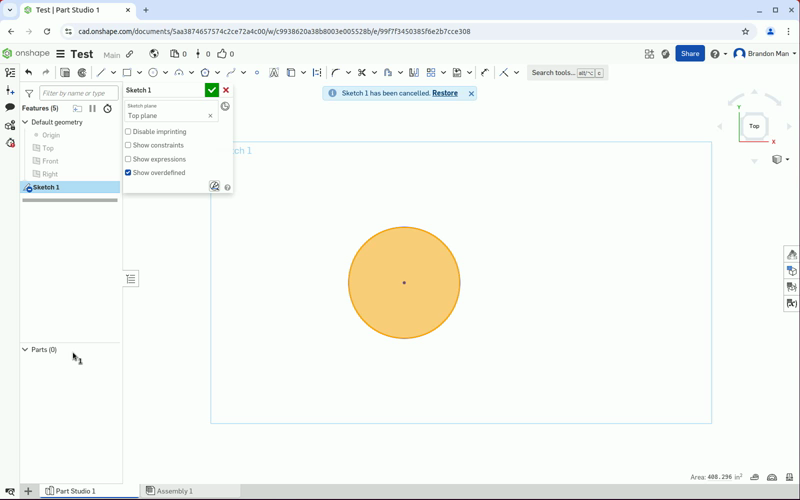
key(shift+y)
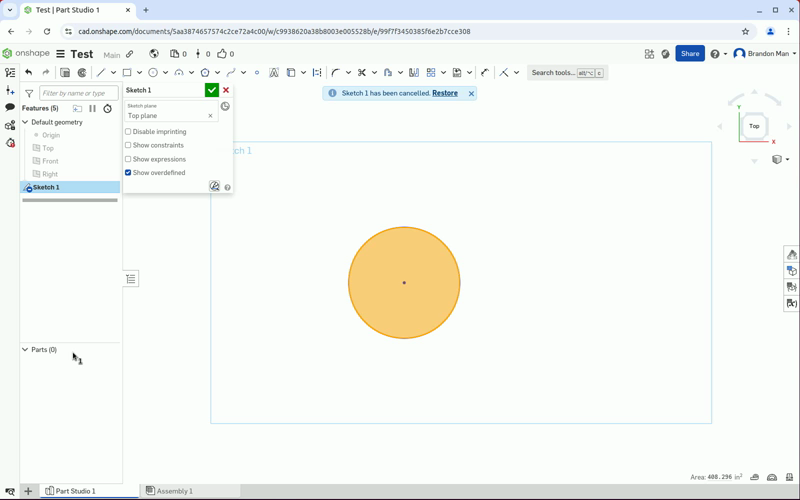
key(shift+e)
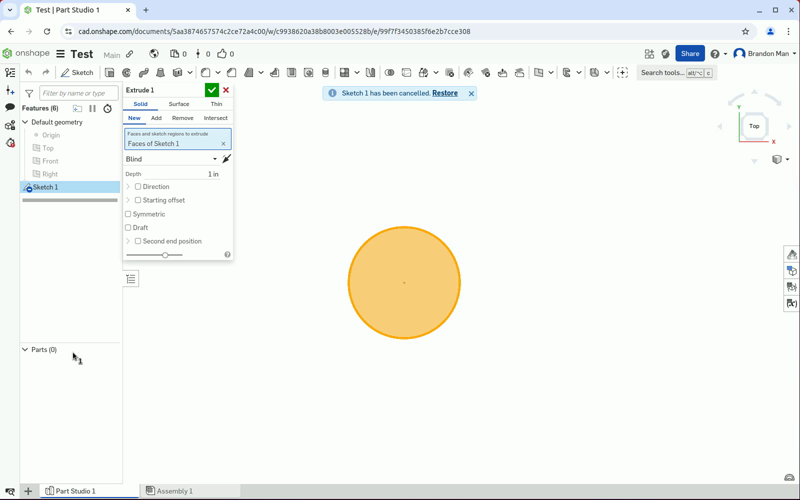
mouse_move(143, 106)
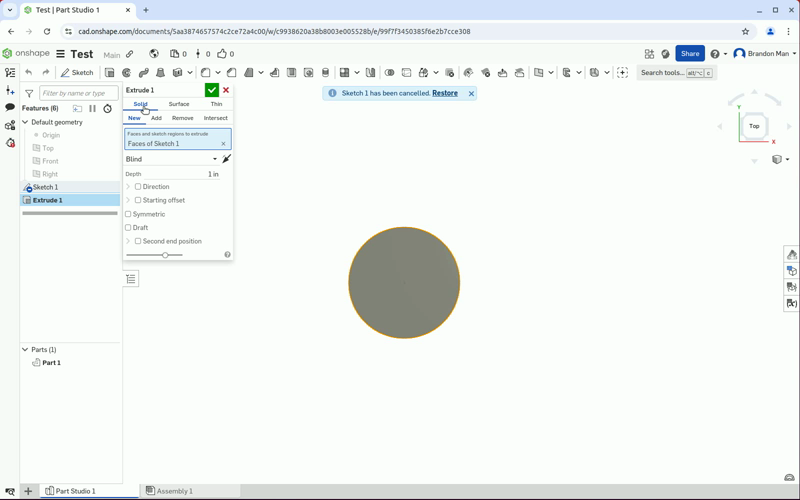
click(143, 106)
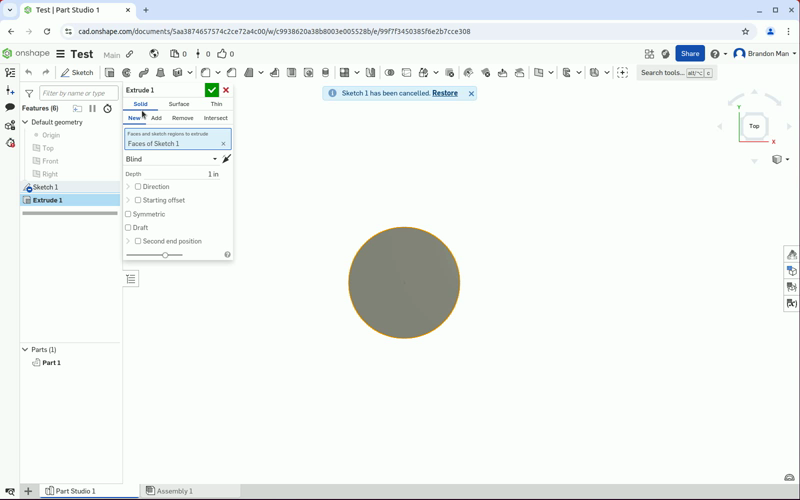
mouse_move(137, 120)
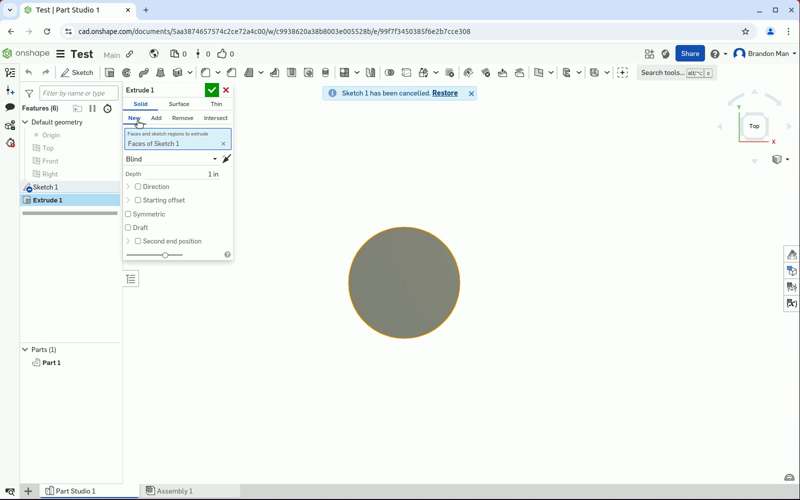
click(137, 120)
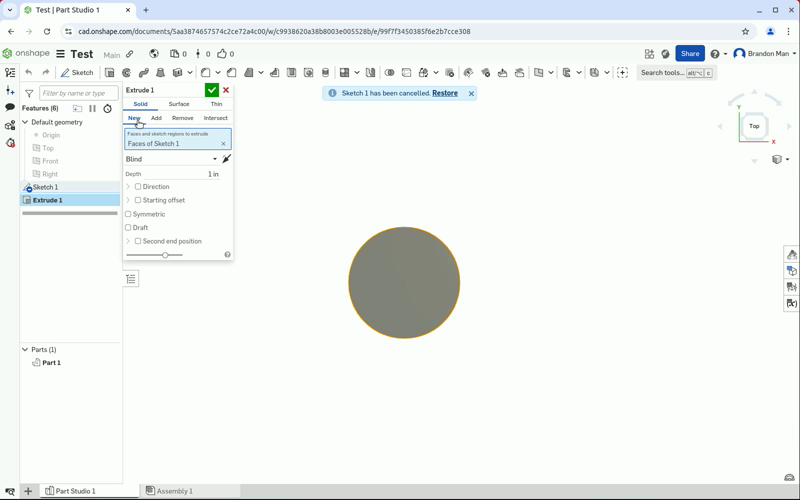
key(tab, 4)
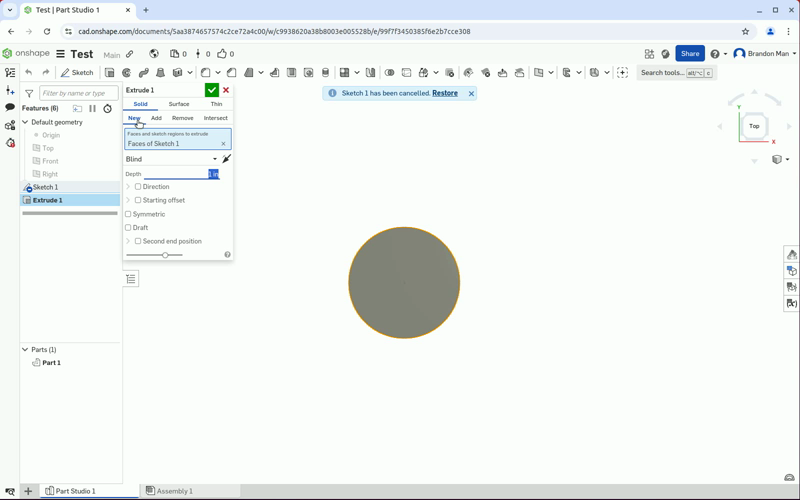
text(1.926)
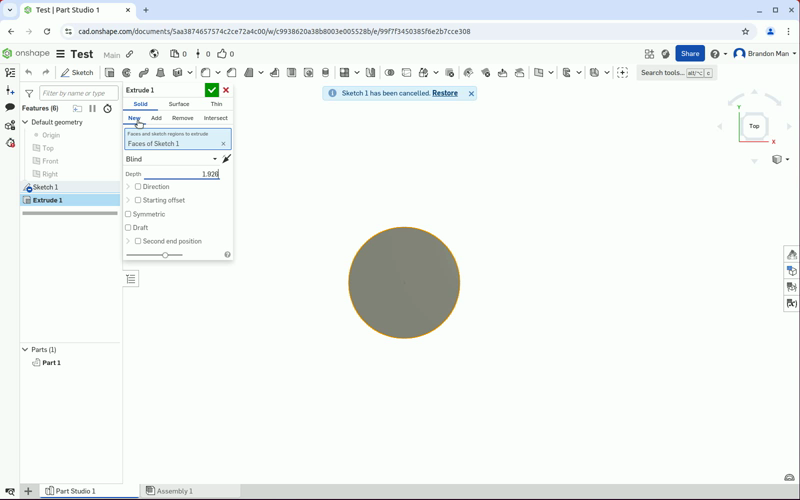
key(enter)
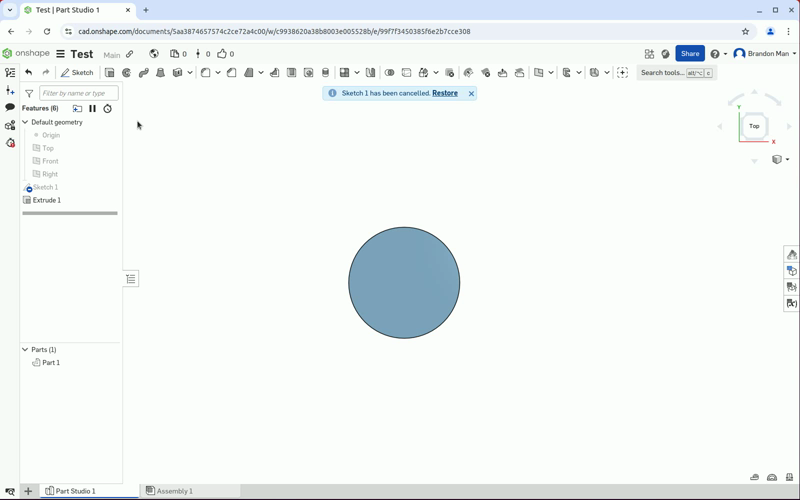
key(shift+h)
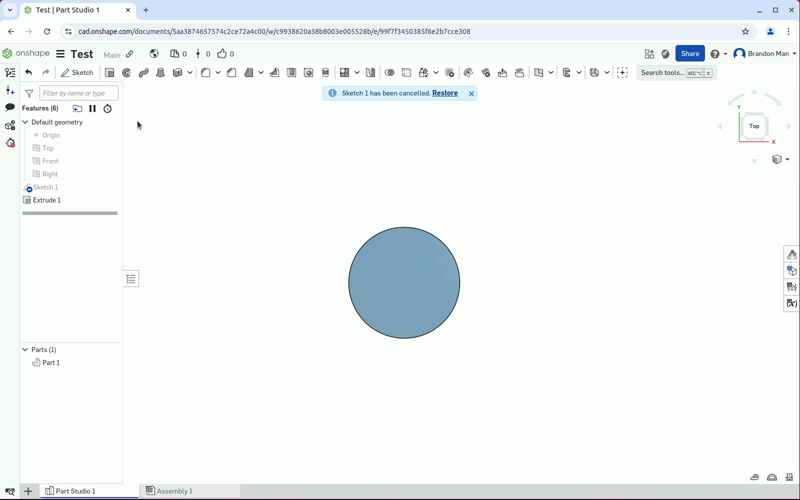
key(shift+h)
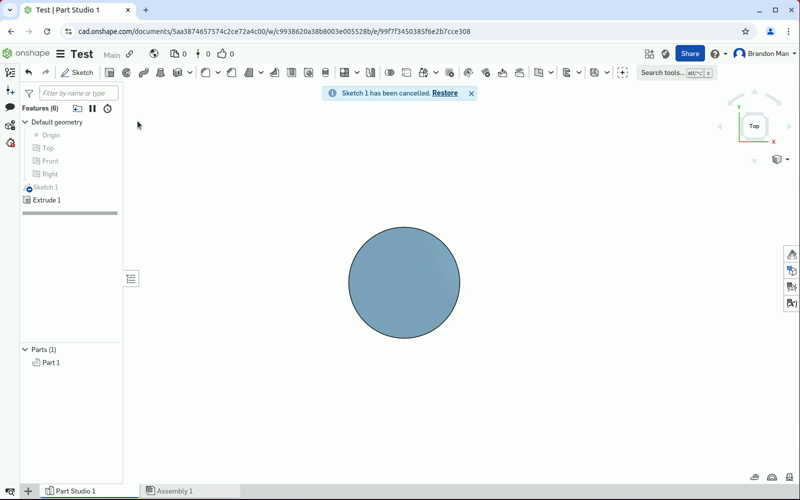
mouse_move(73, 189)
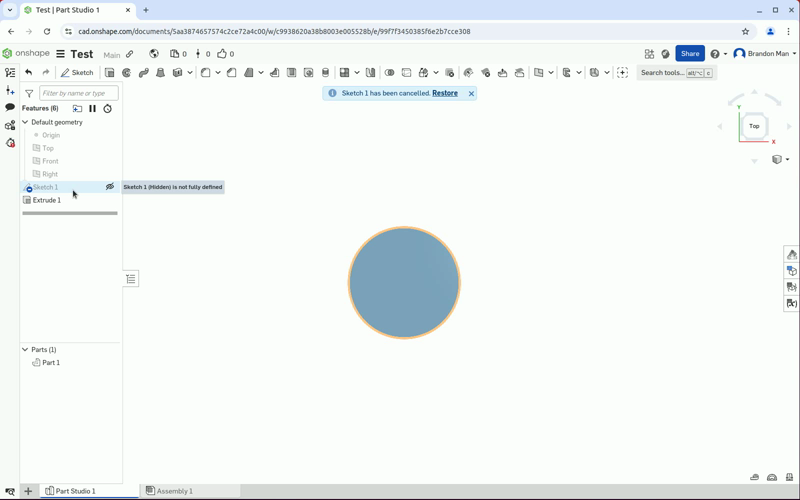
click(73, 189)
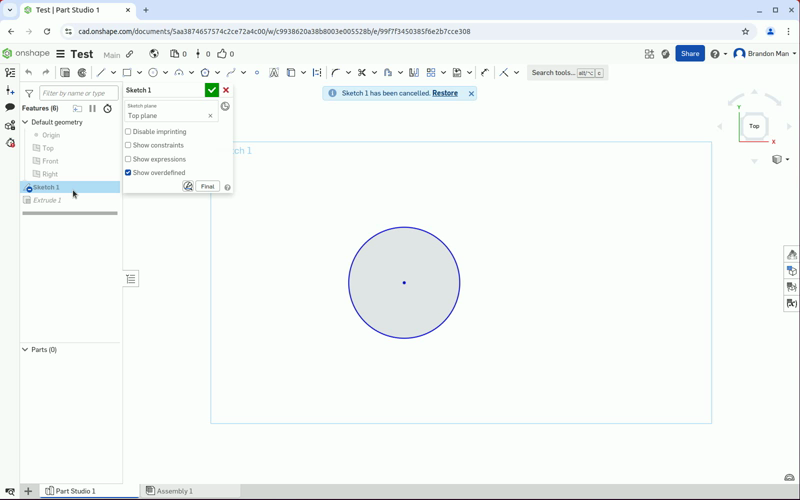
mouse_move(229, 92)
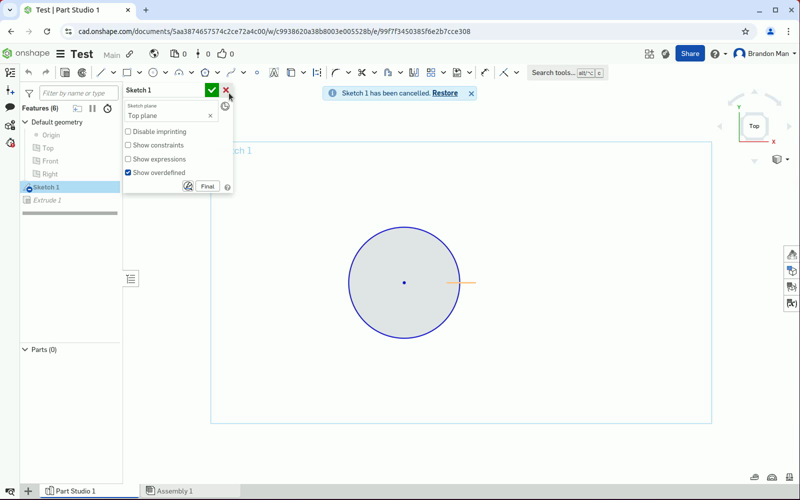
click(229, 92)
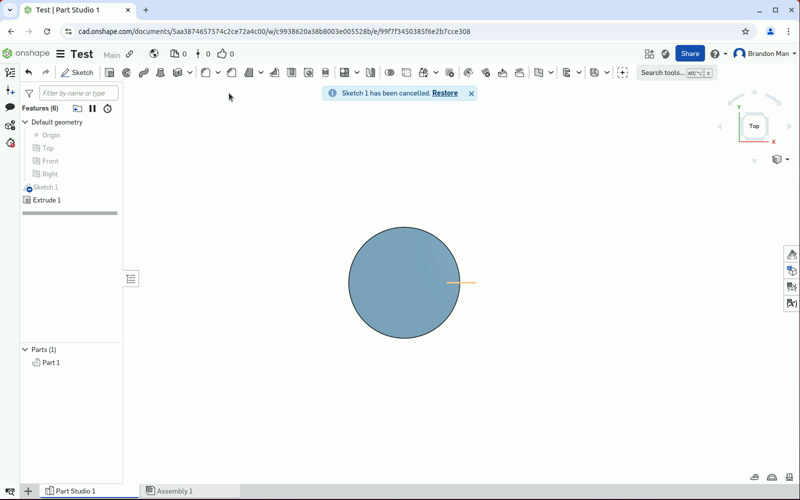
mouse_move(541, 75)
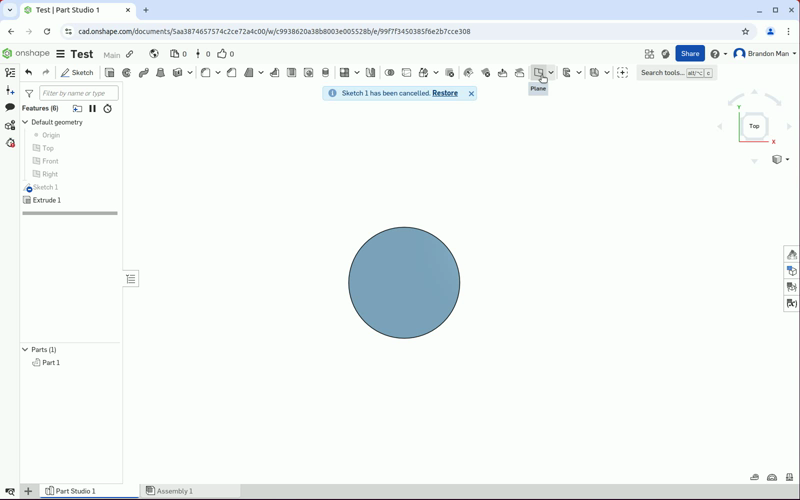
click(541, 75)
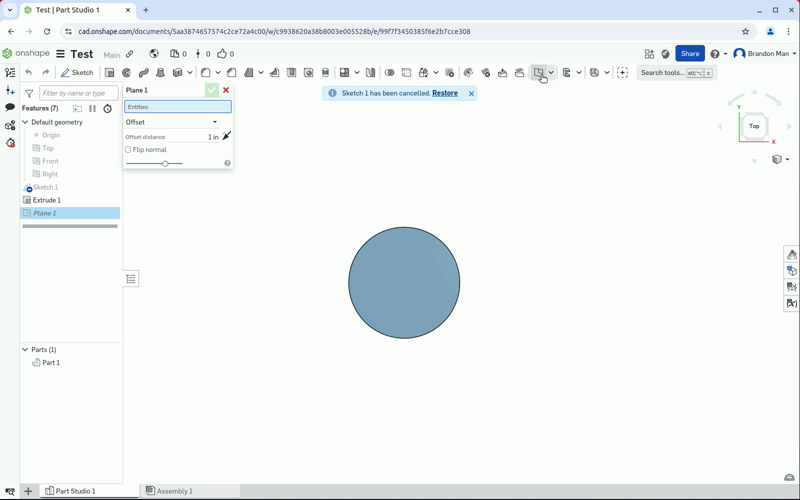
mouse_move(73, 150)
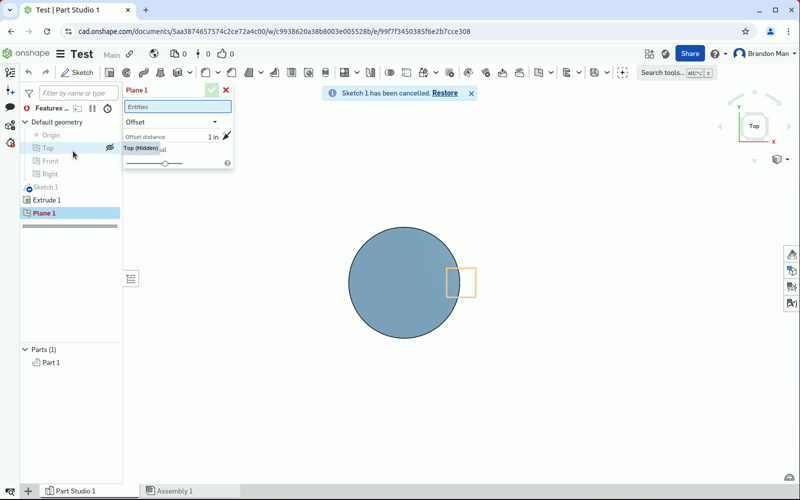
click(73, 150)
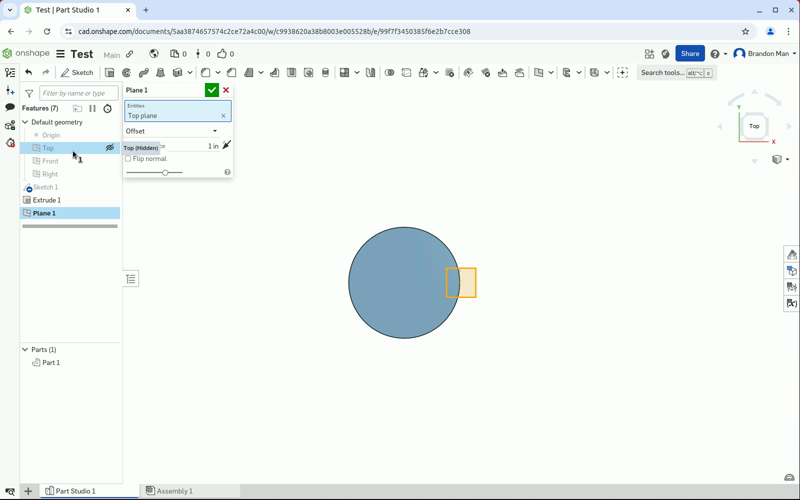
key(tab, 2)
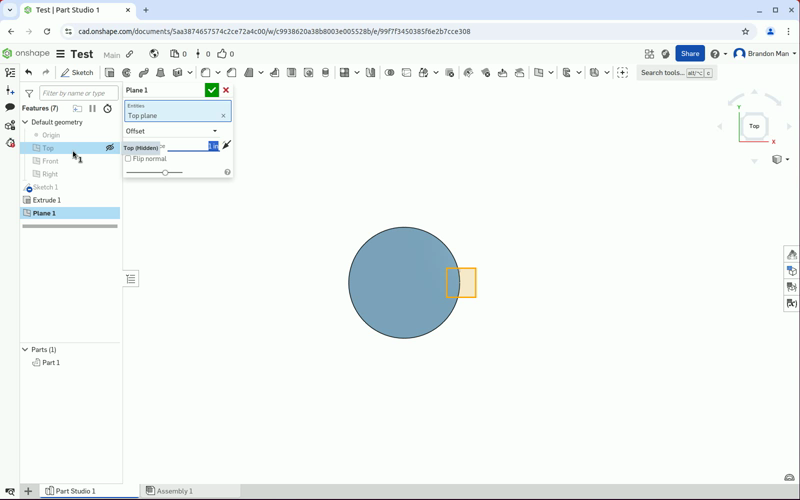
text(1.91)
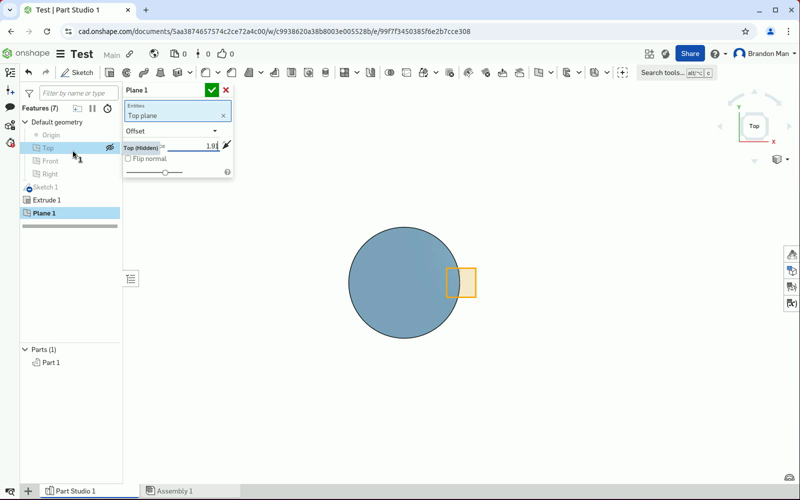
key(enter, 2)
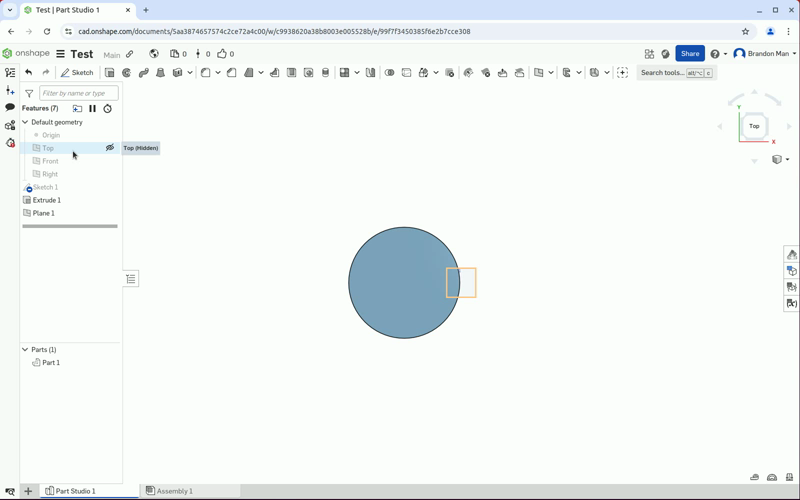
key(shift+s)
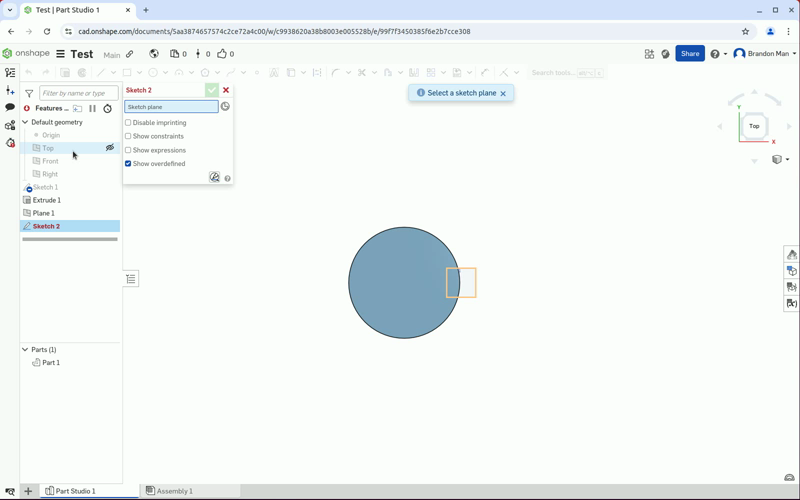
mouse_move(73, 215)
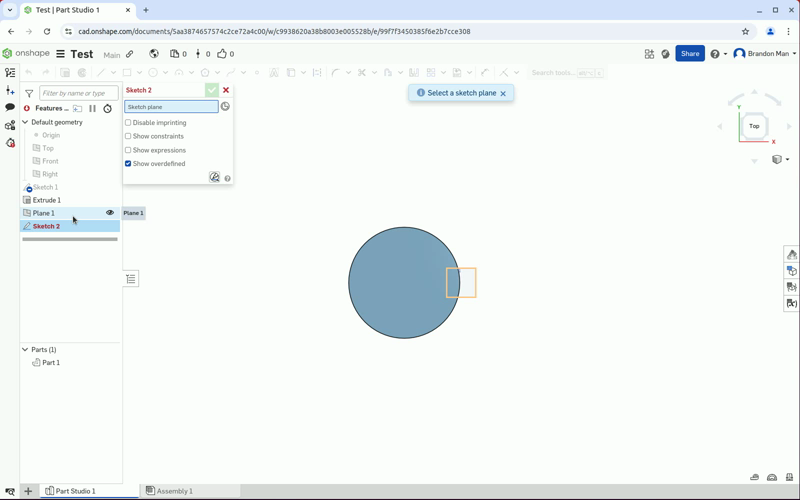
click(73, 215)
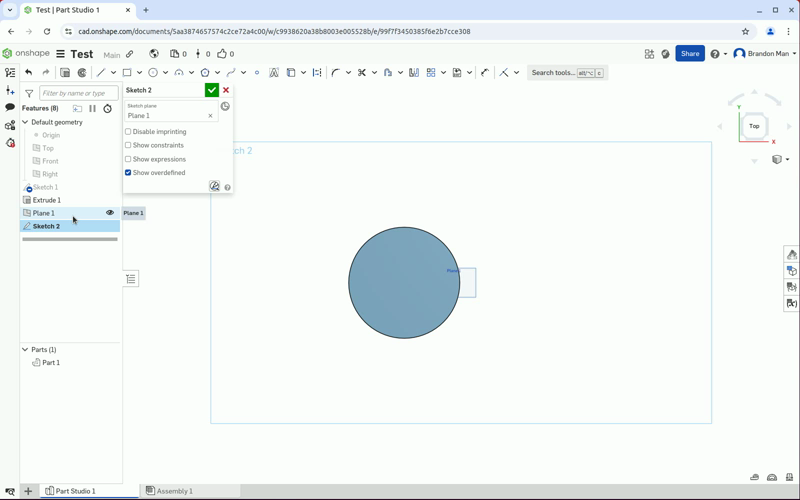
mouse_move(73, 352)
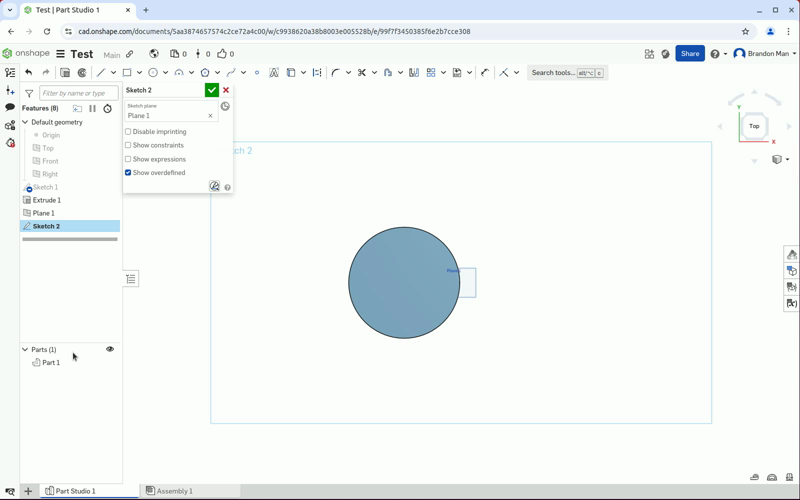
key(y)
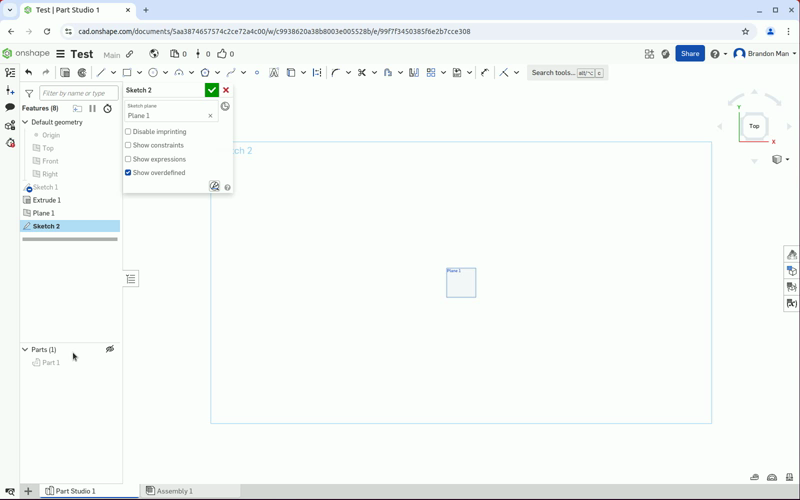
key(c)
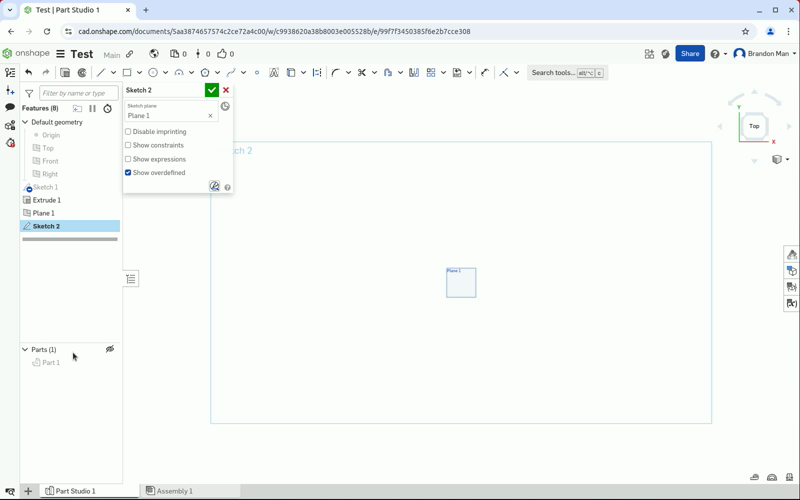
key_down(shift)
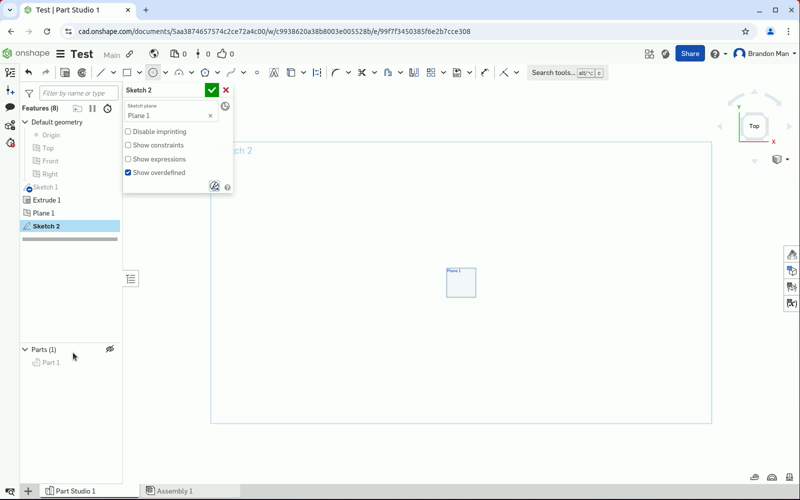
mouse_move(404, 308)
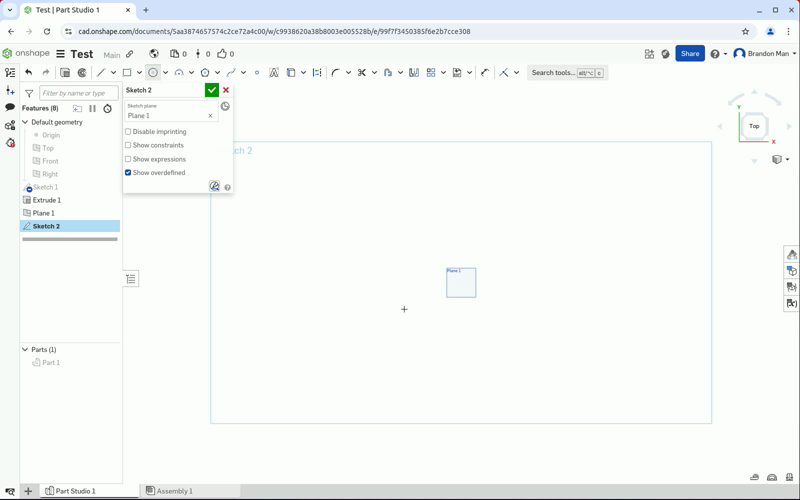
click(404, 308)
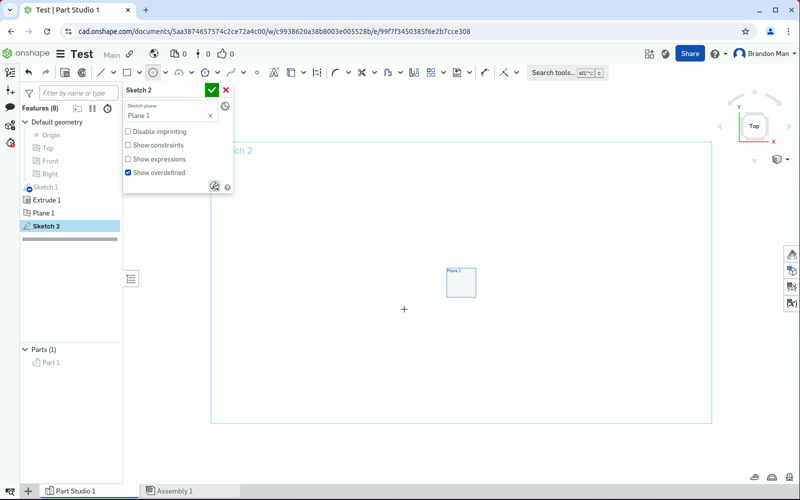
key_up(shift)
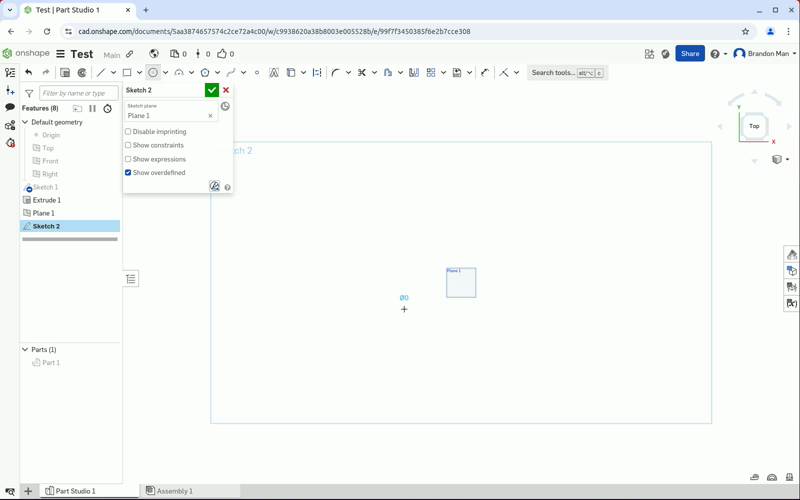
mouse_move(412, 308)
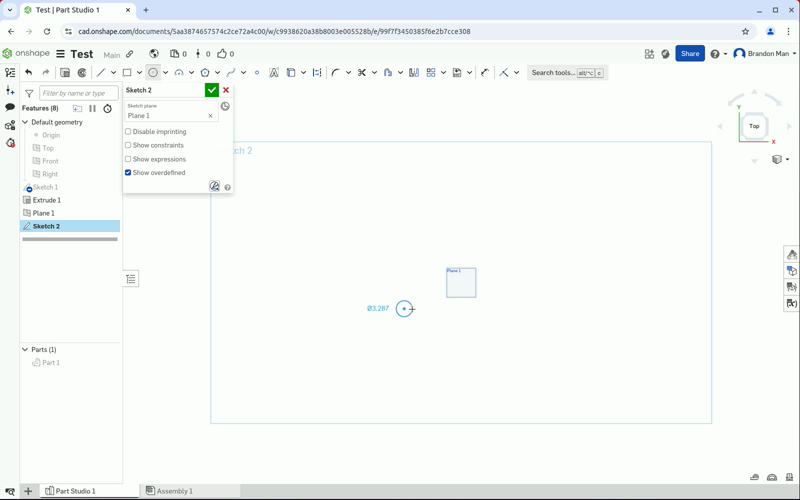
click(412, 308)
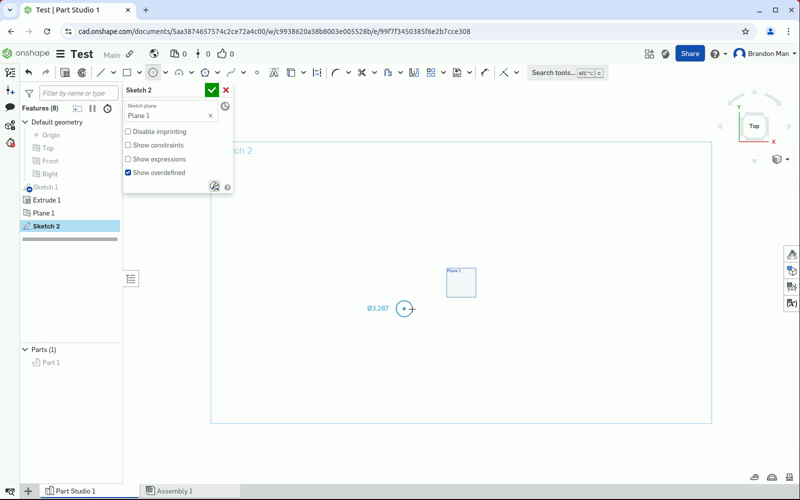
key(esc)
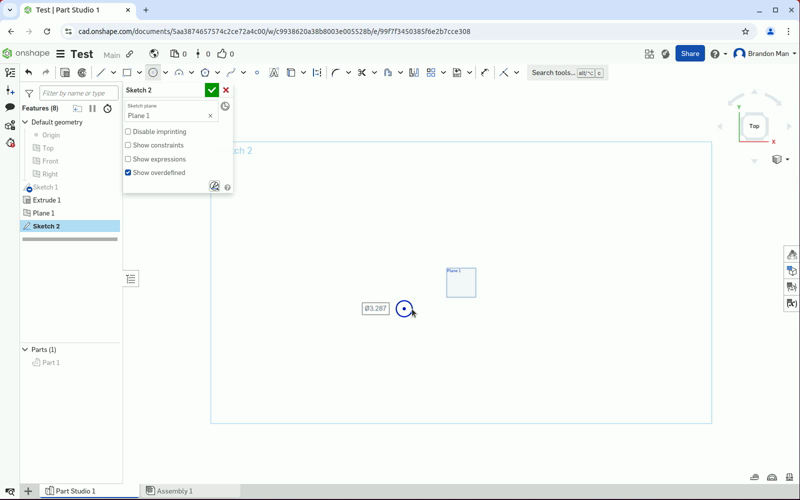
mouse_move(398, 312)
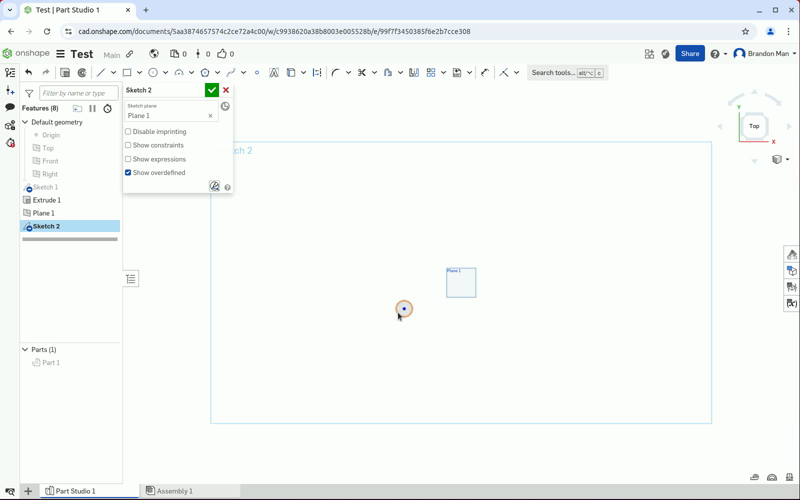
scroll(6)
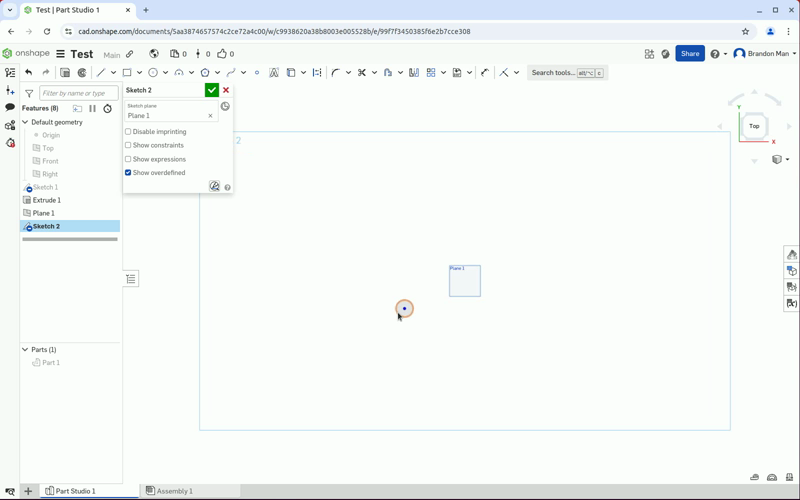
scroll(6)
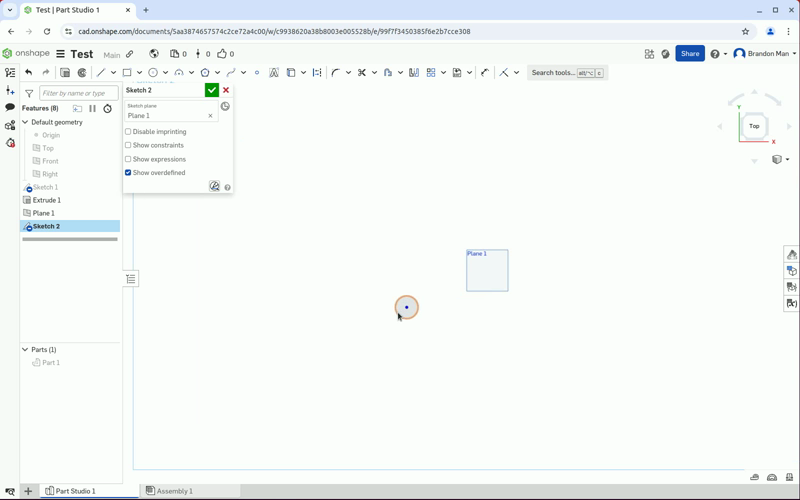
scroll(6)
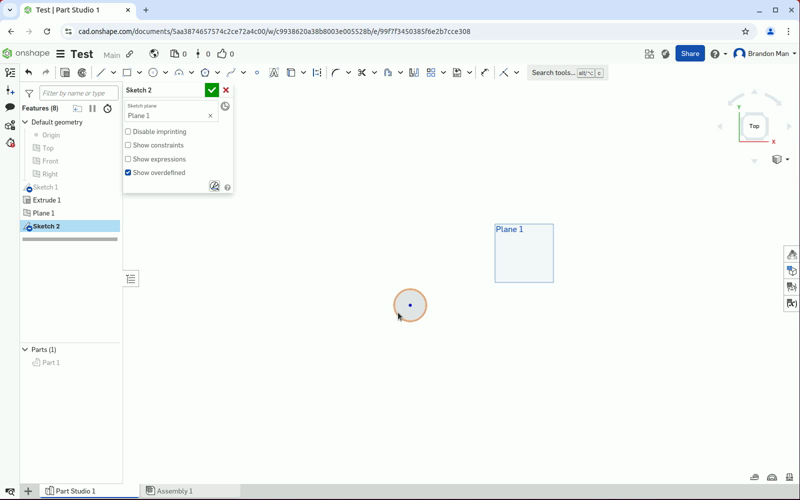
scroll(6)
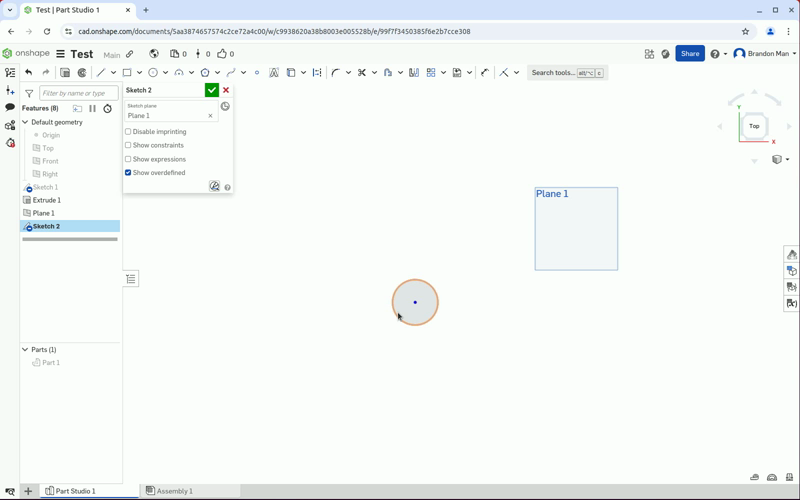
scroll(6)
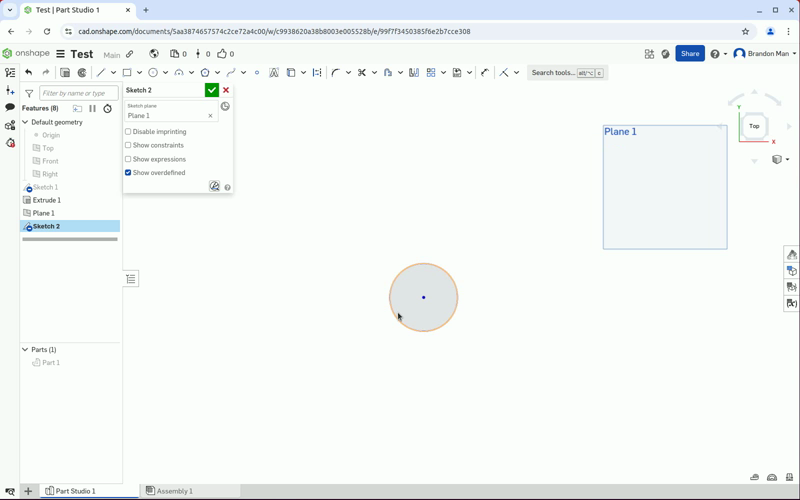
scroll(6)
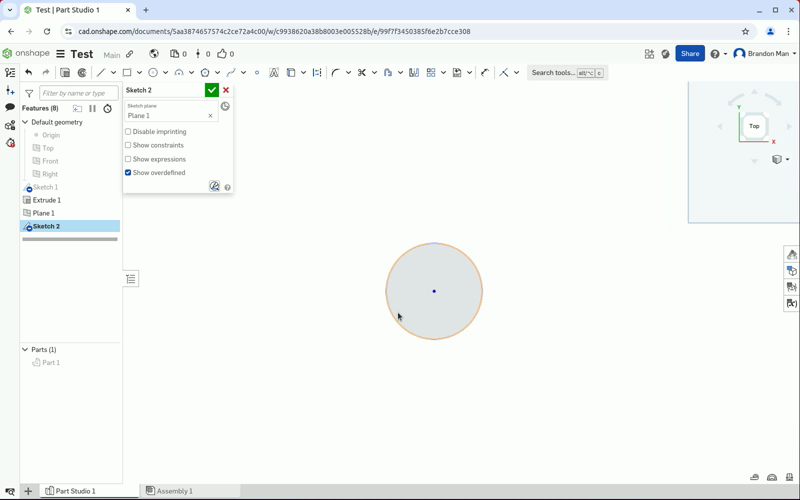
scroll(6)
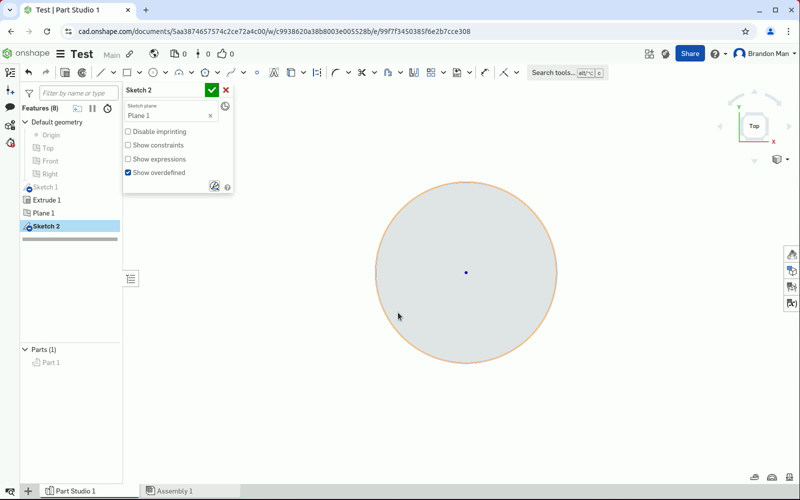
click(398, 312)
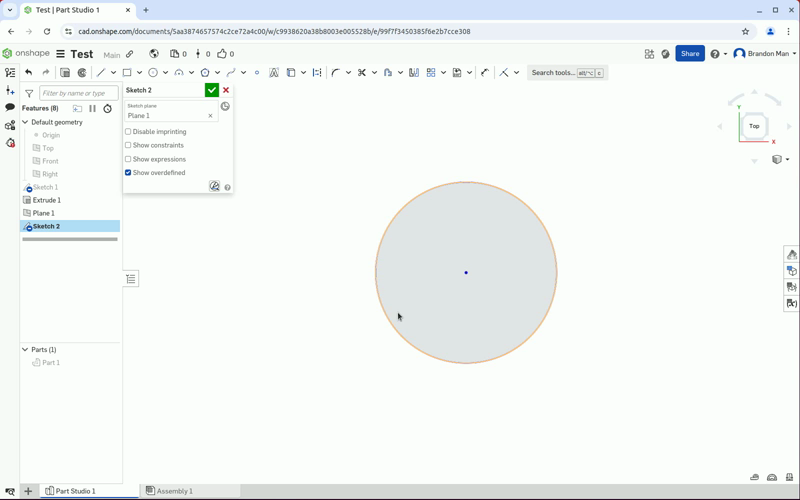
scroll(-6)
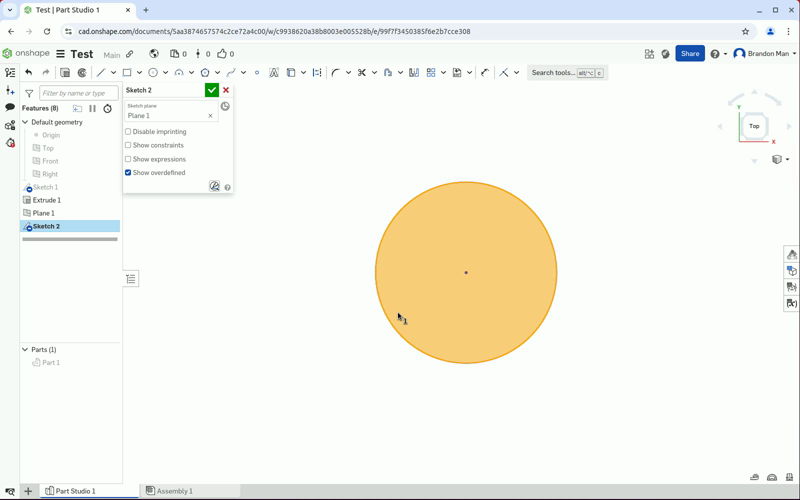
scroll(-6)
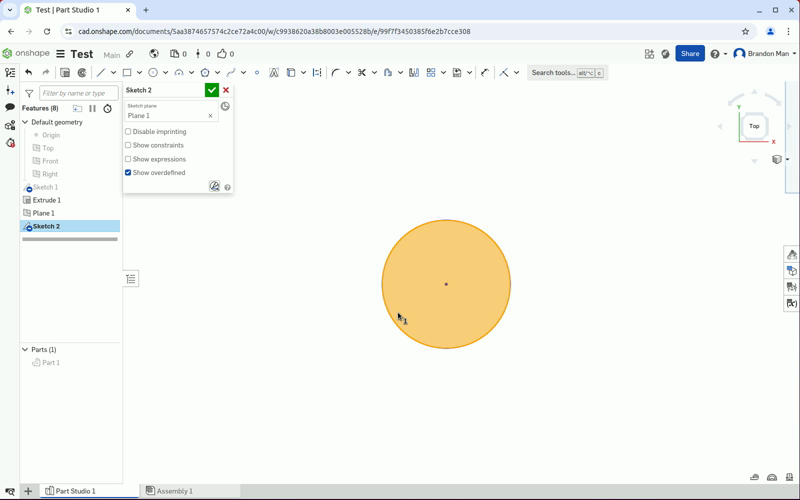
scroll(-6)
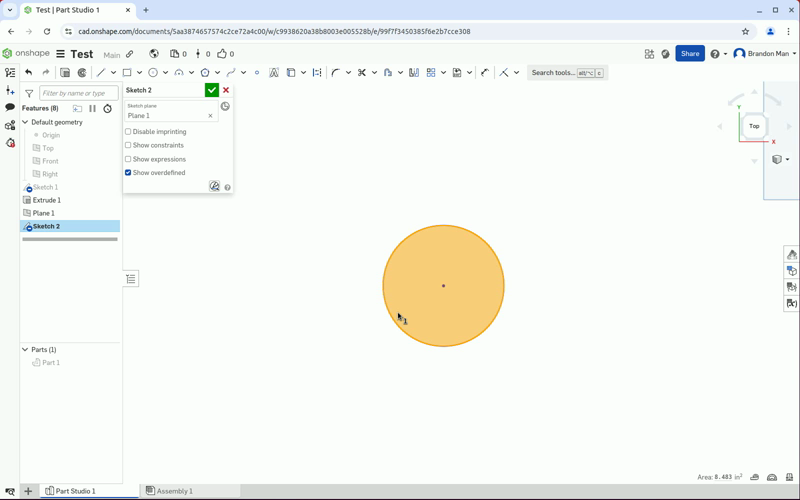
scroll(-6)
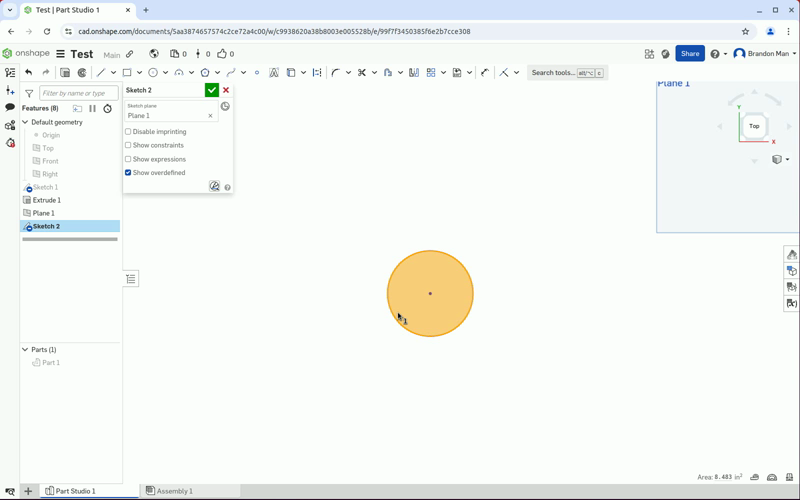
scroll(-6)
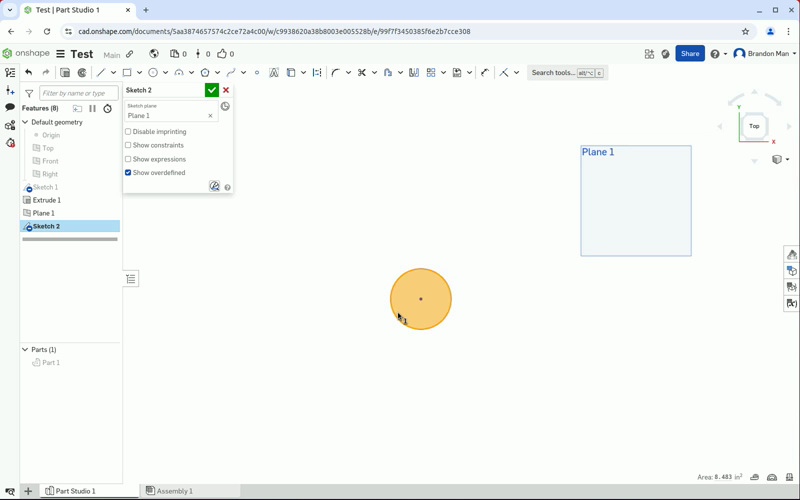
scroll(-6)
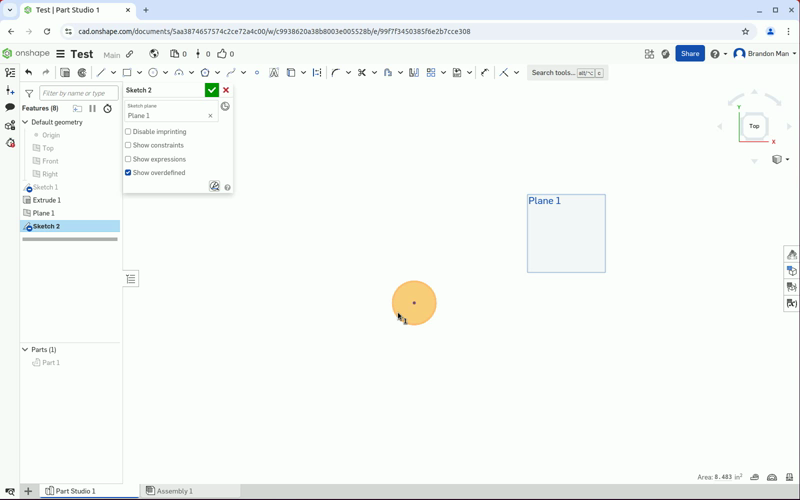
scroll(-6)
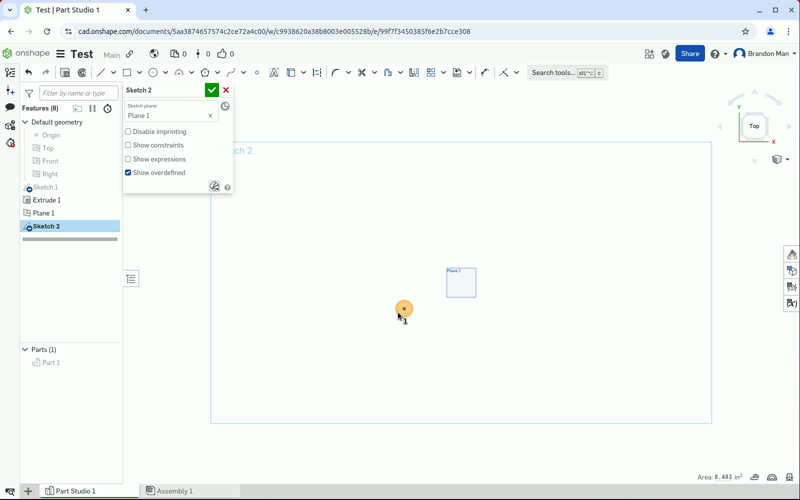
mouse_move(73, 352)
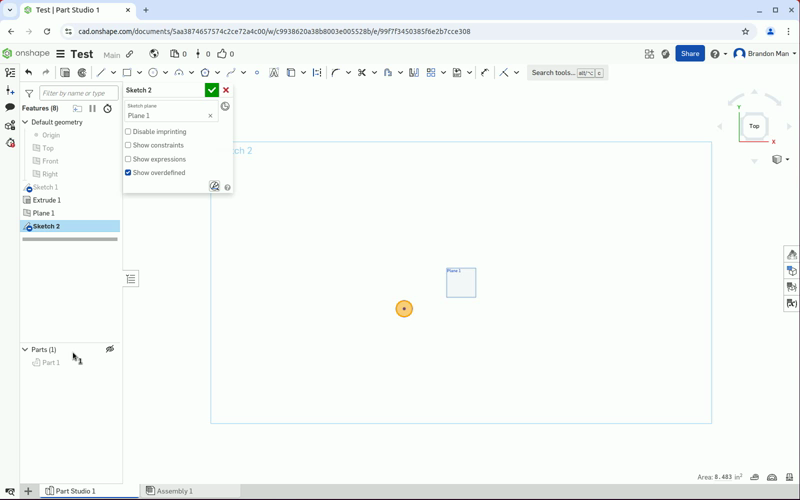
key(shift+y)
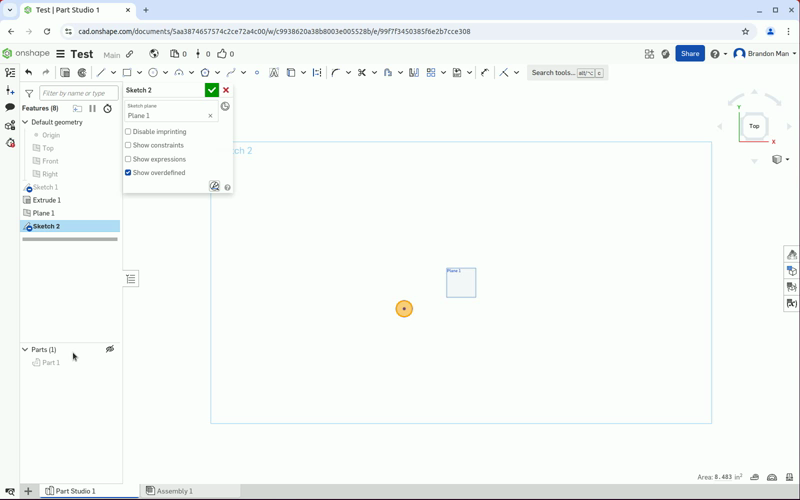
key(shift+e)
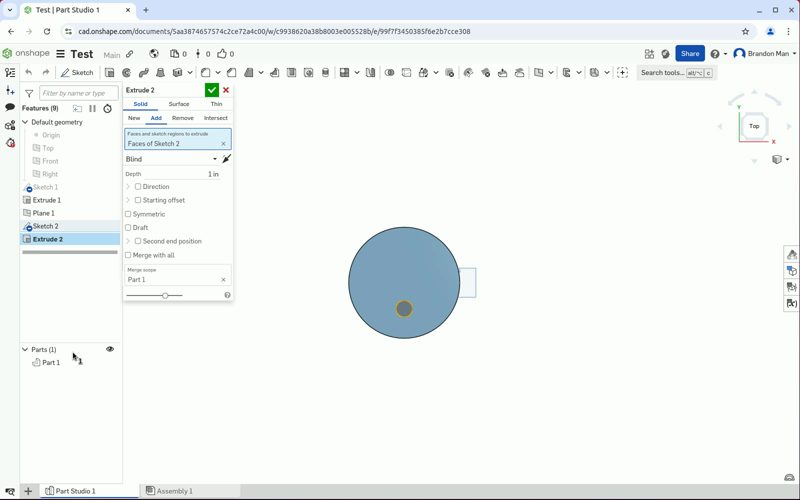
mouse_move(143, 106)
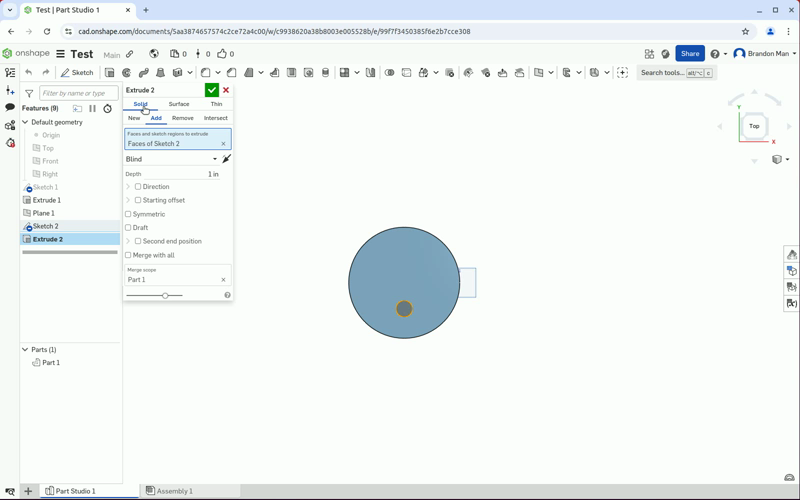
click(143, 106)
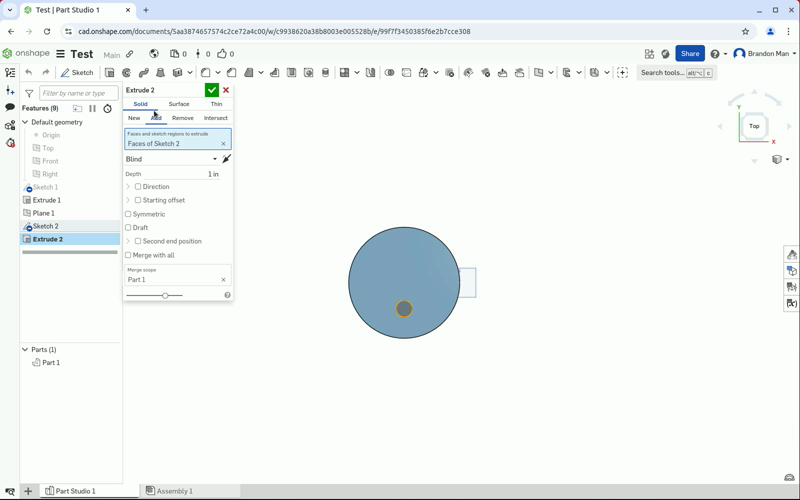
mouse_move(186, 120)
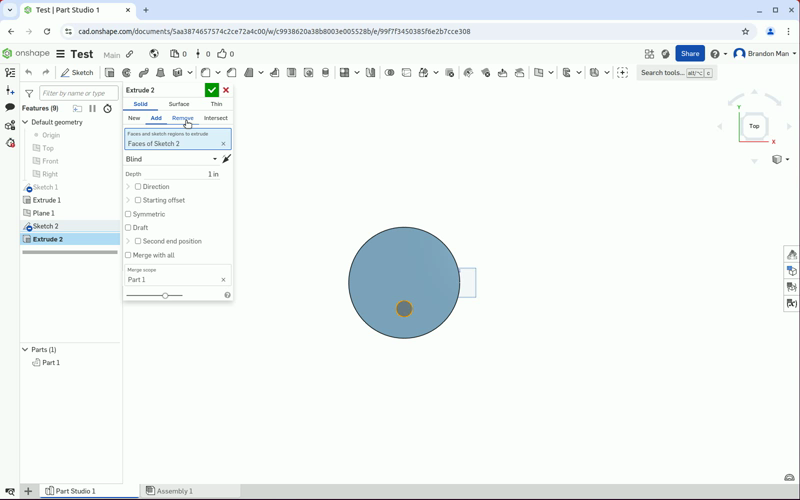
click(186, 120)
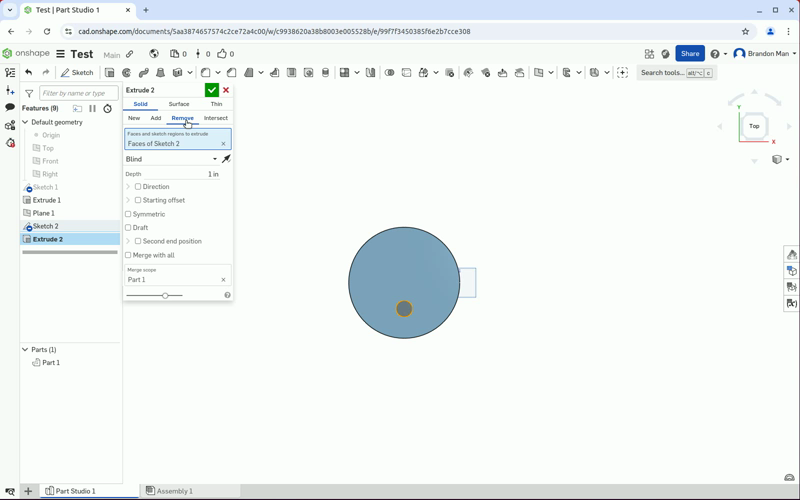
key(tab, 4)
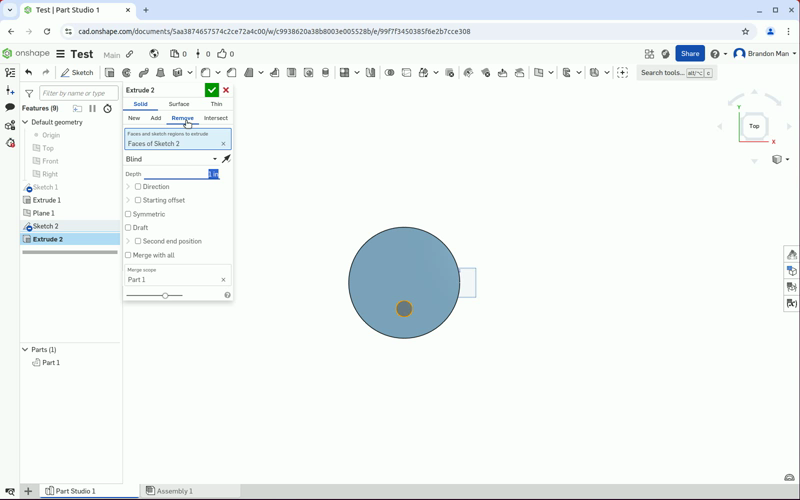
text(1.926)
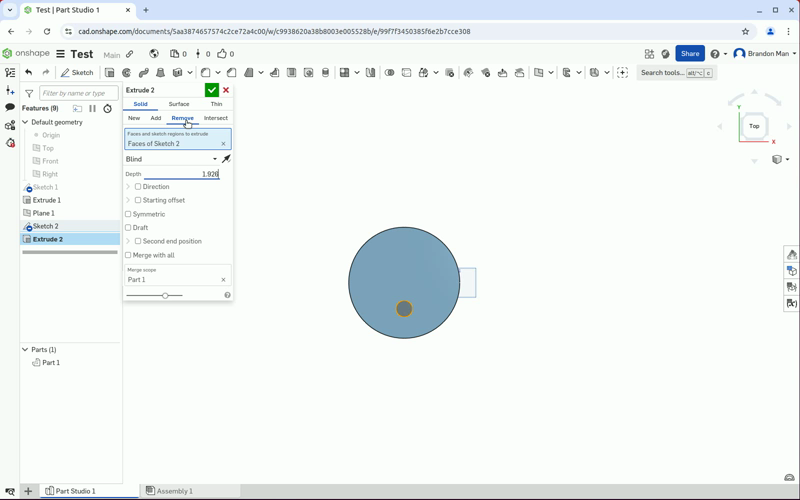
key(tab, 6)
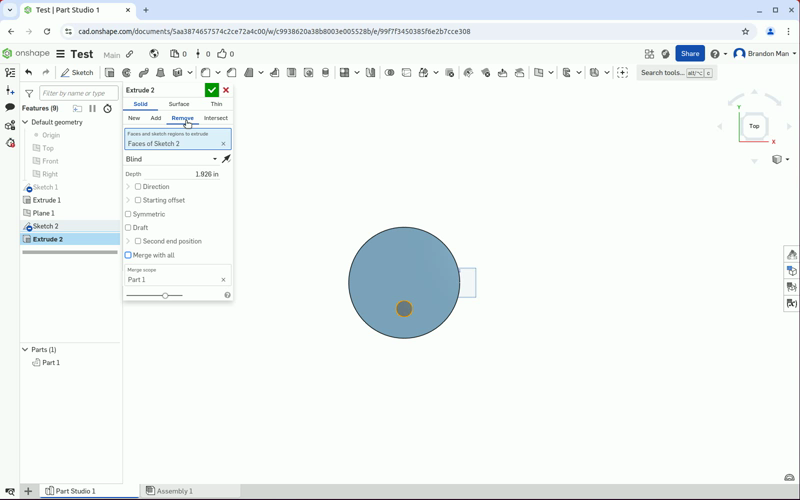
key(space)
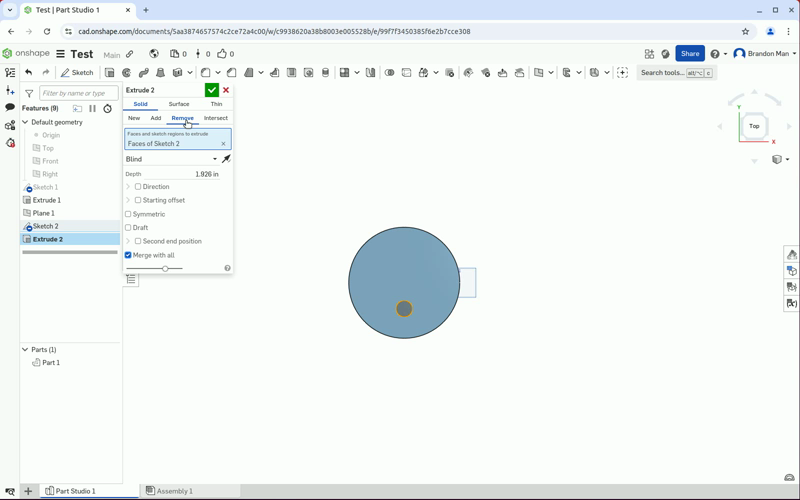
key(enter)
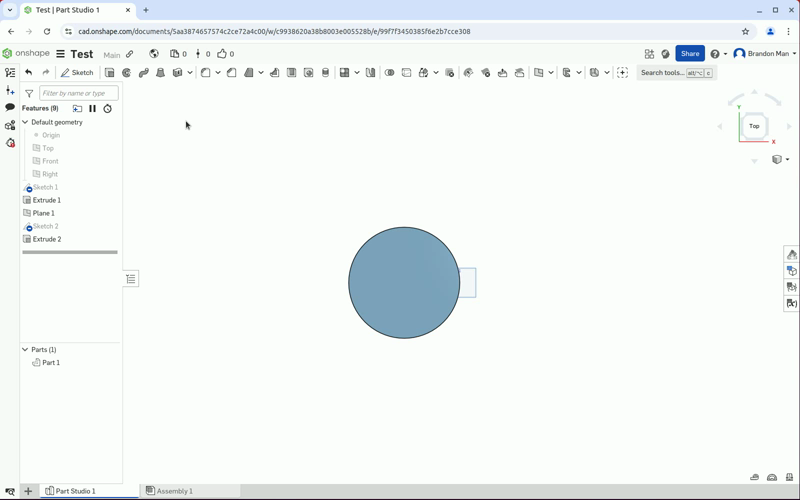
key(shift+h)
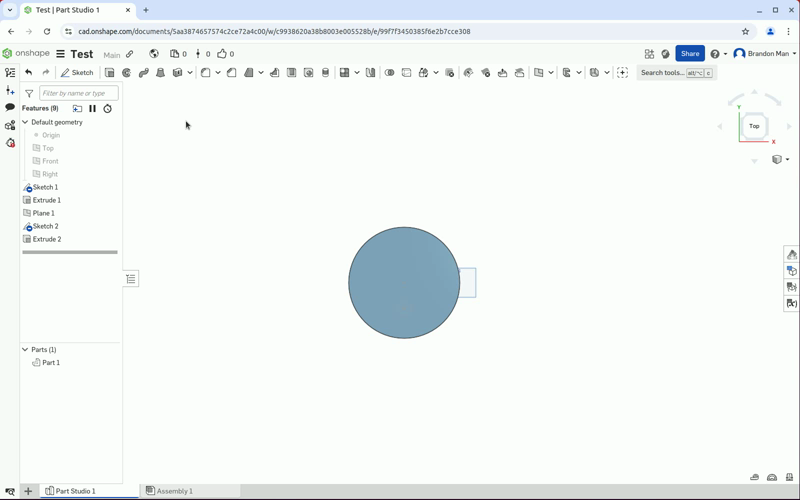
key(shift+h)
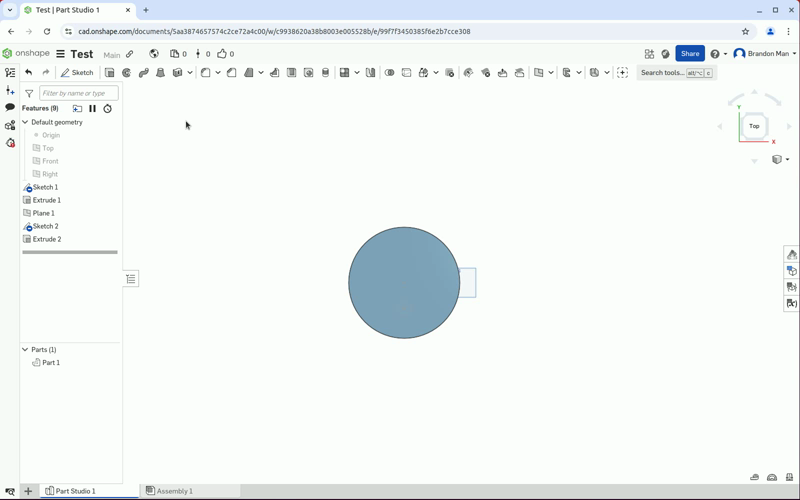
key(shift+7)
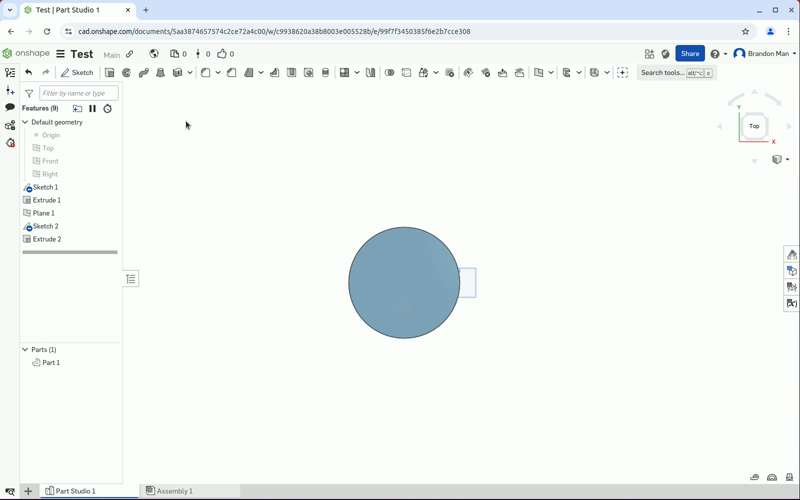
key(up, 3)
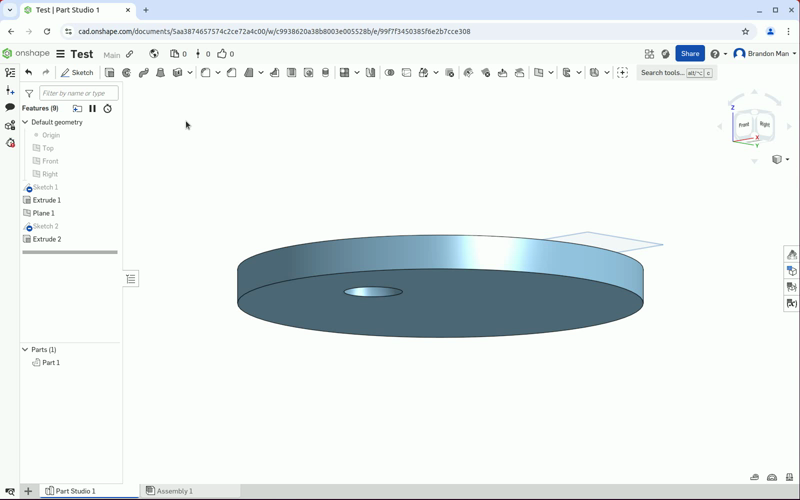
key(left, 3)
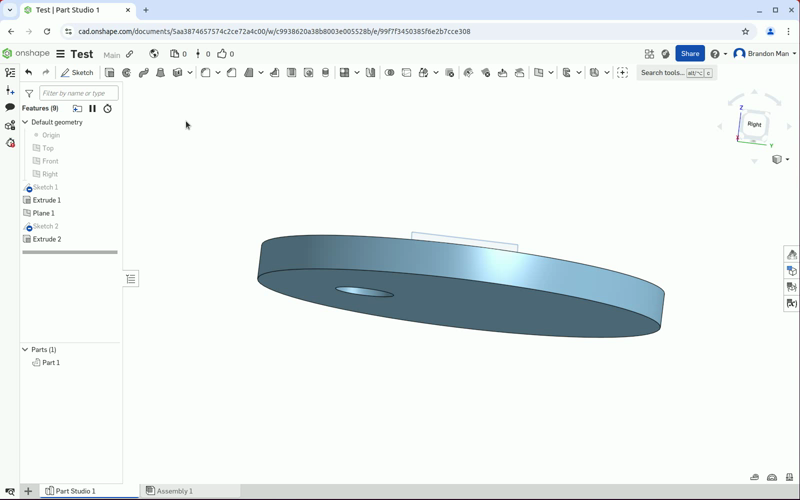
key(right, 3)
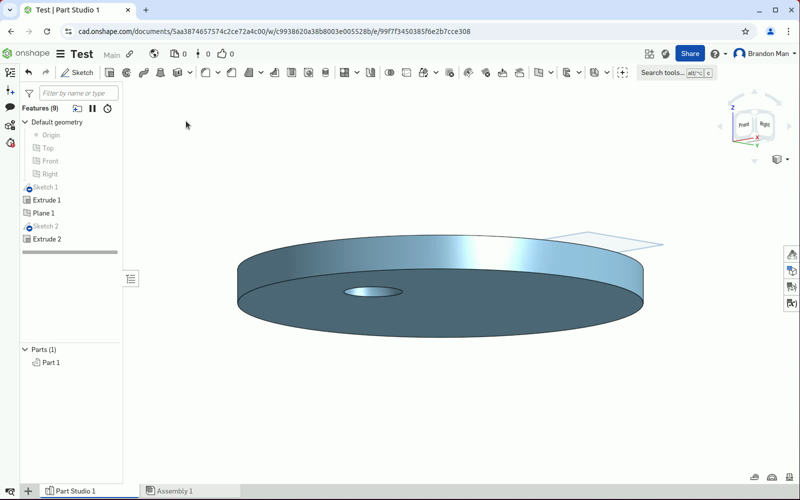
key(down, 3)
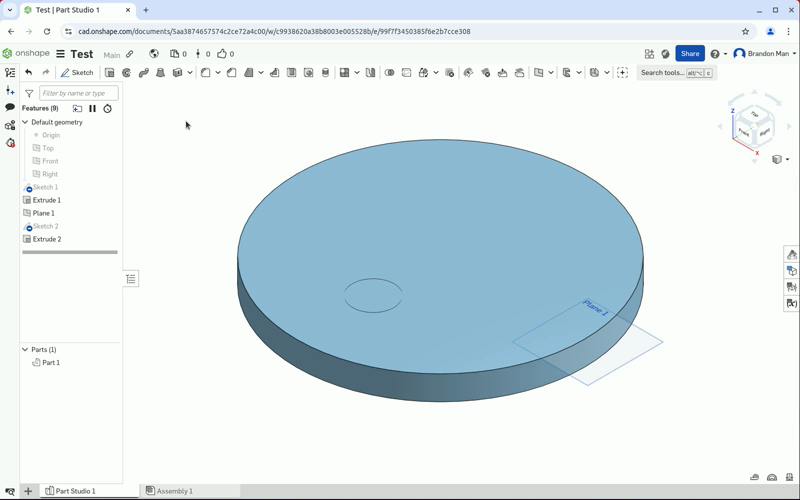
mouse_move(73, 189)
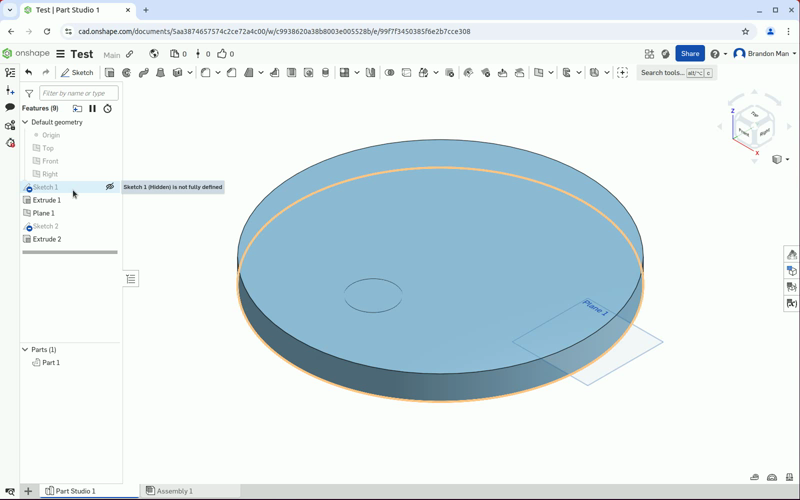
click(73, 189)